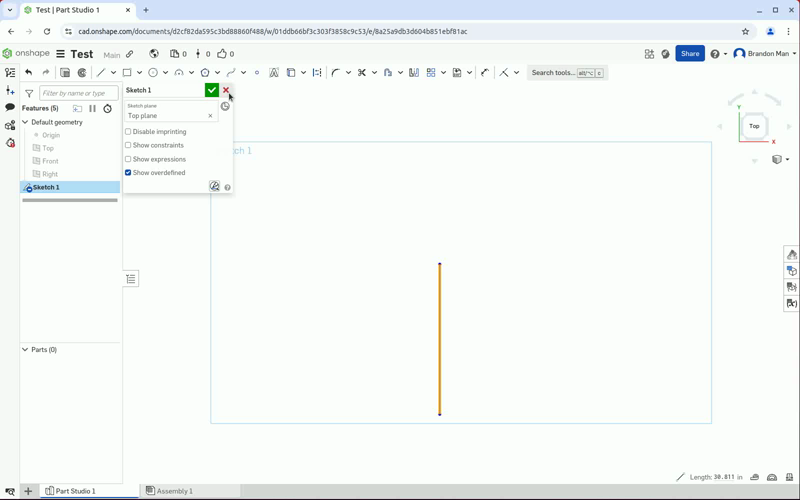
key(shift+h)
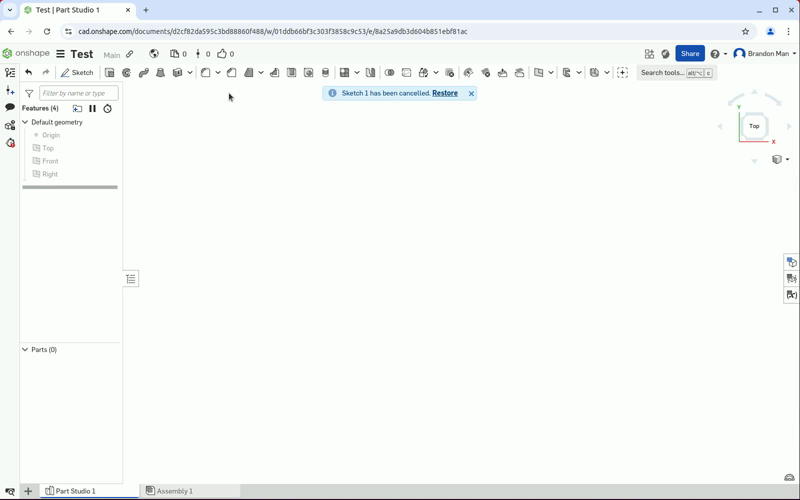
mouse_move(73, 352)
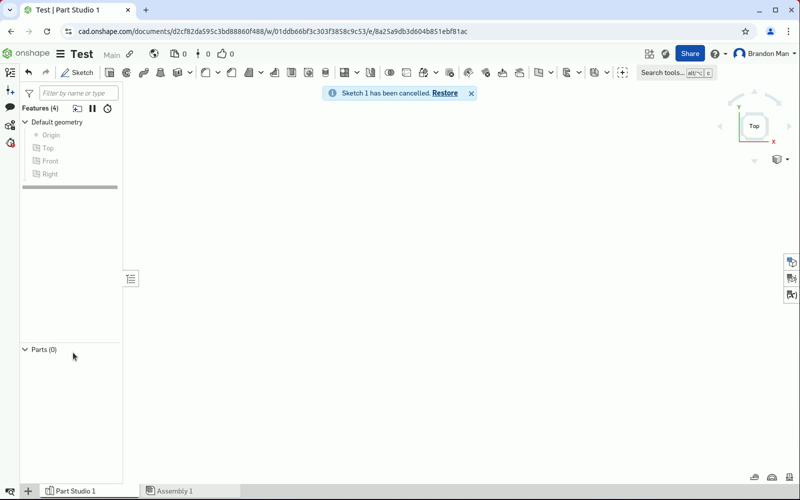
key(y)
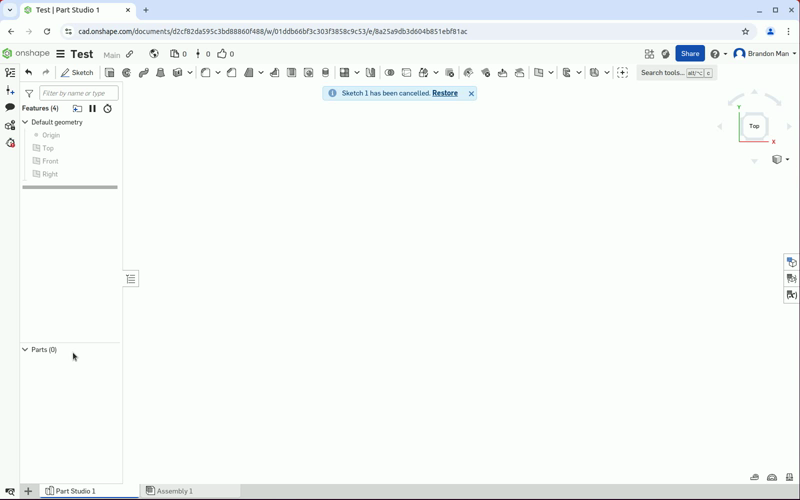
key(shift+p)
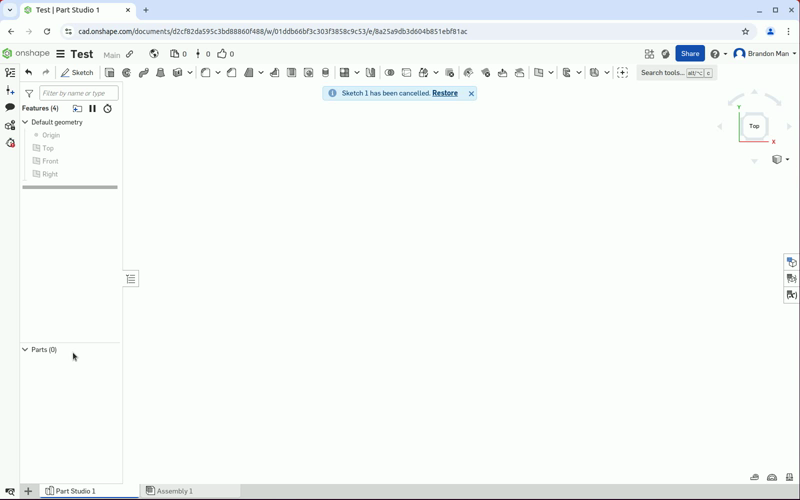
key(space)
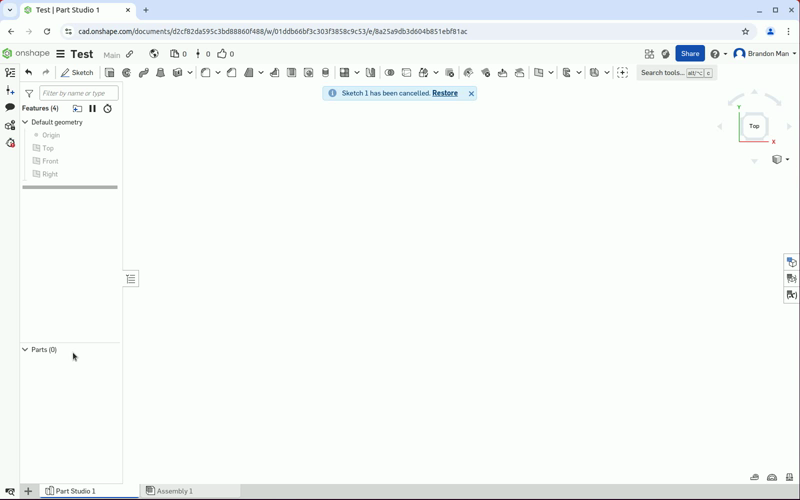
key_down(shift)
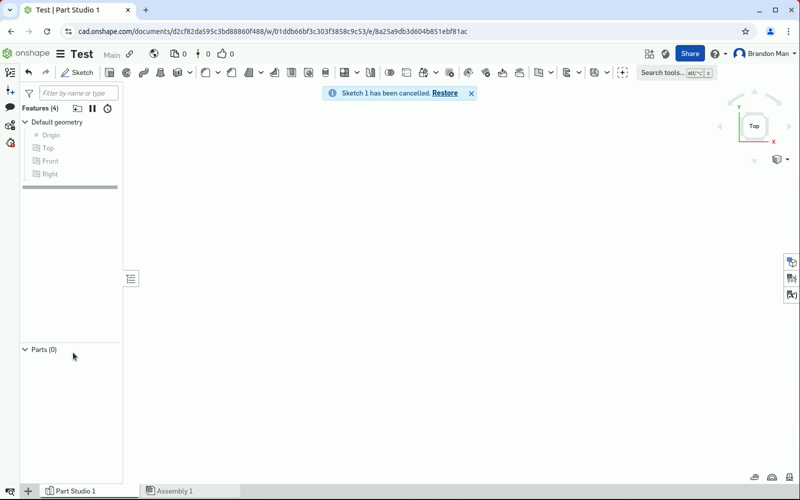
key(up)
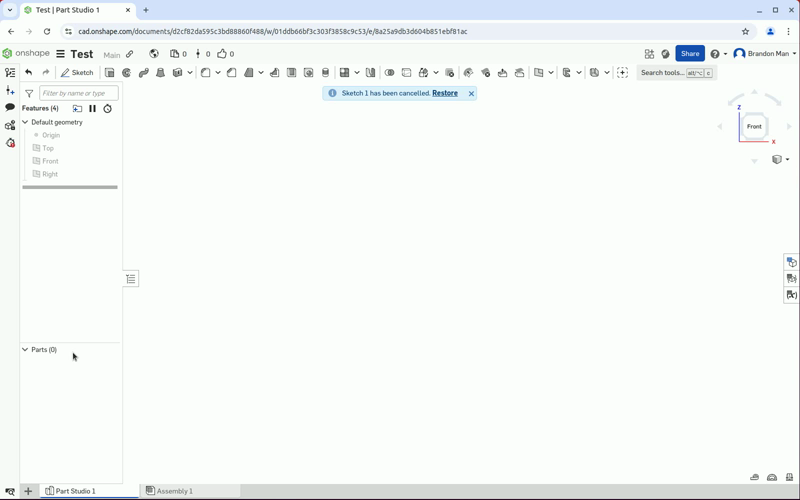
key_up(shift)
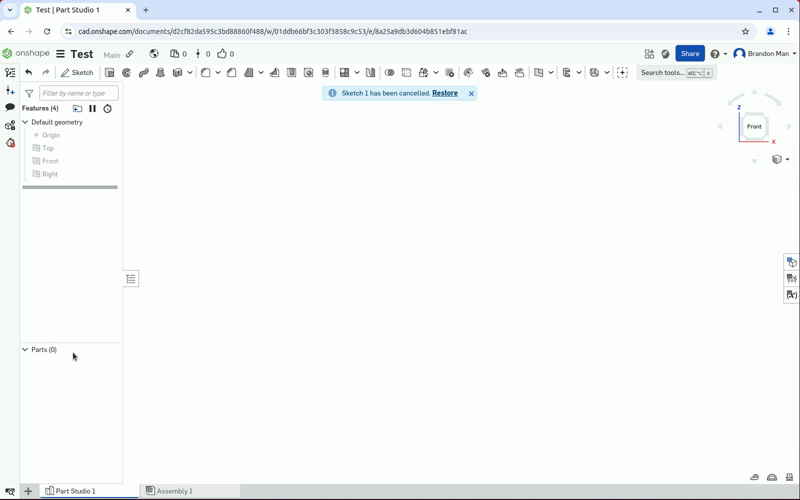
mouse_move(73, 352)
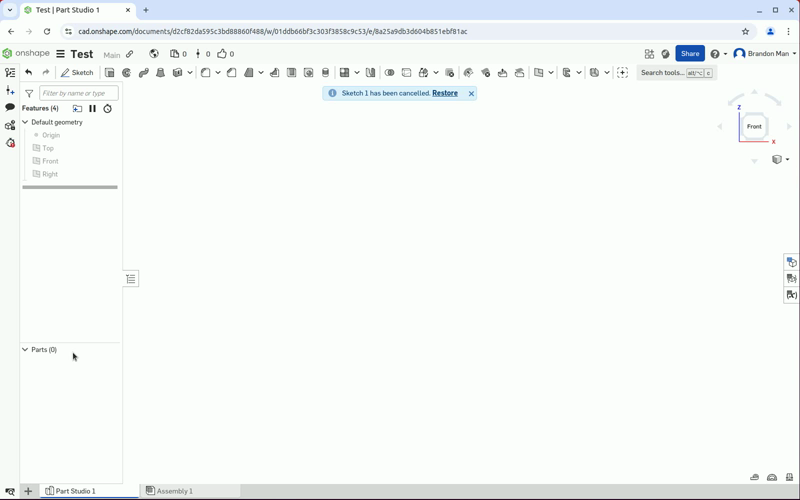
key(shift+y)
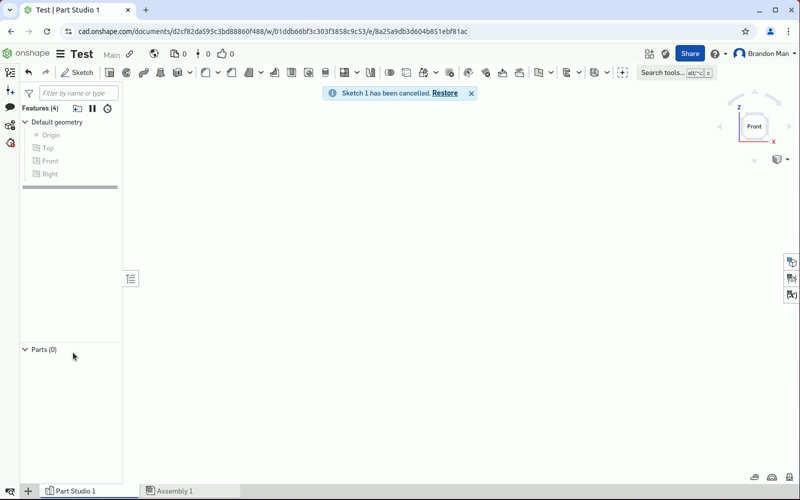
key(shift+s)
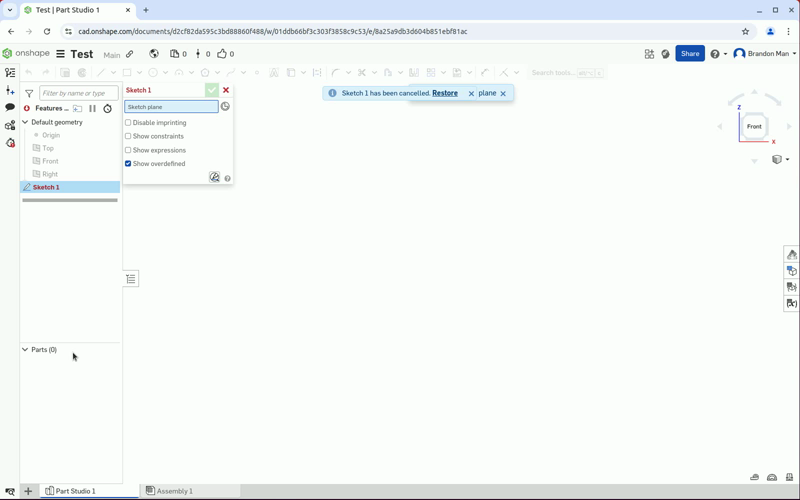
mouse_move(73, 163)
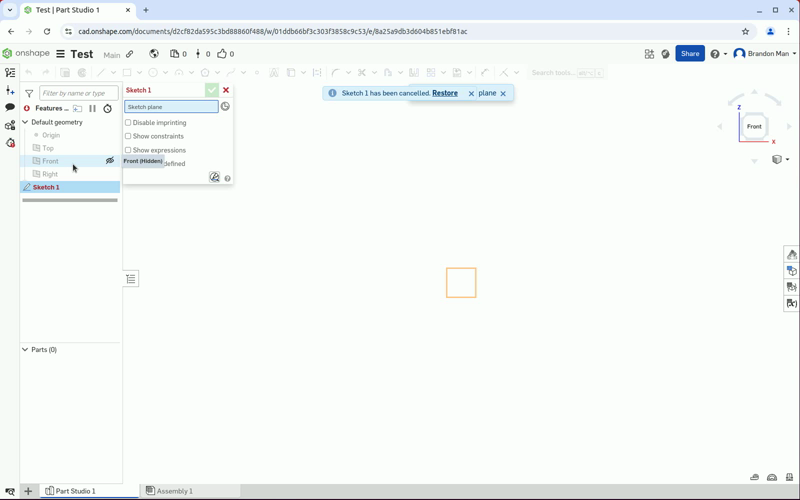
click(73, 163)
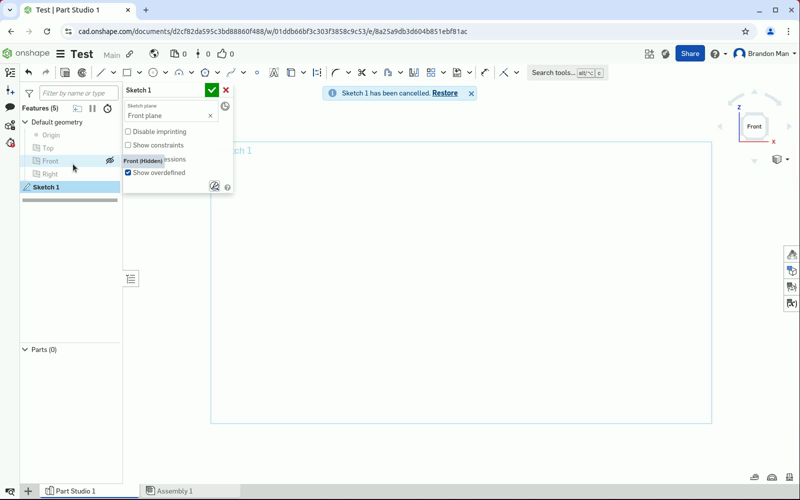
mouse_move(73, 352)
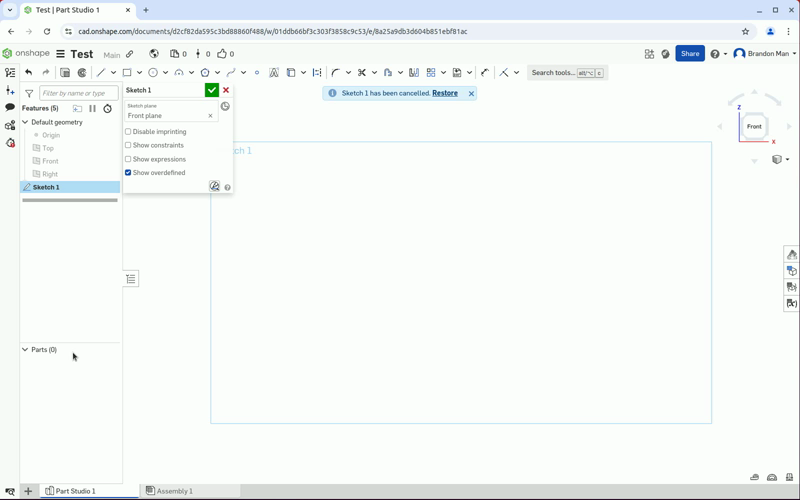
key(y)
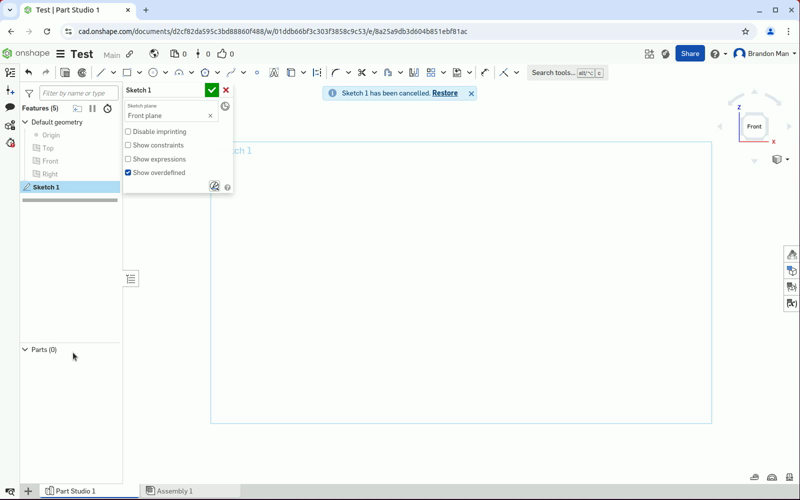
key(l)
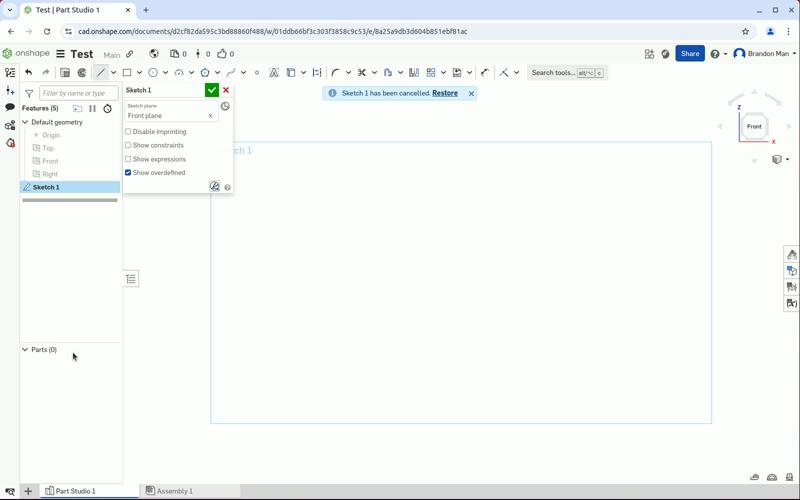
key_down(shift)
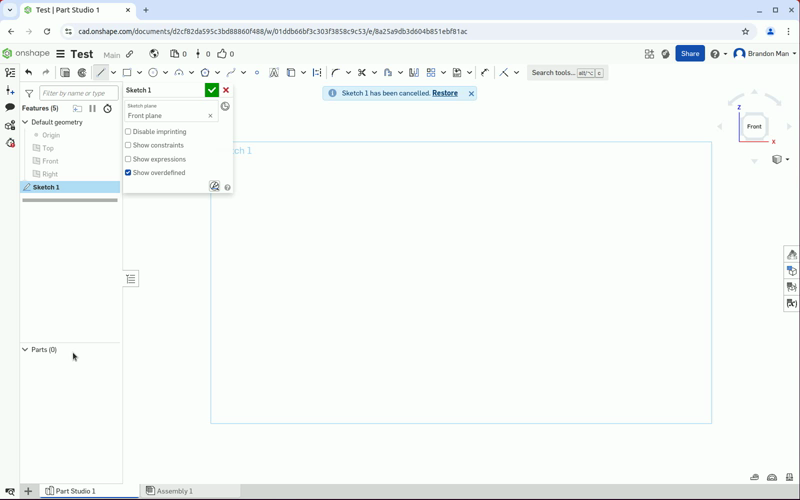
mouse_move(380, 327)
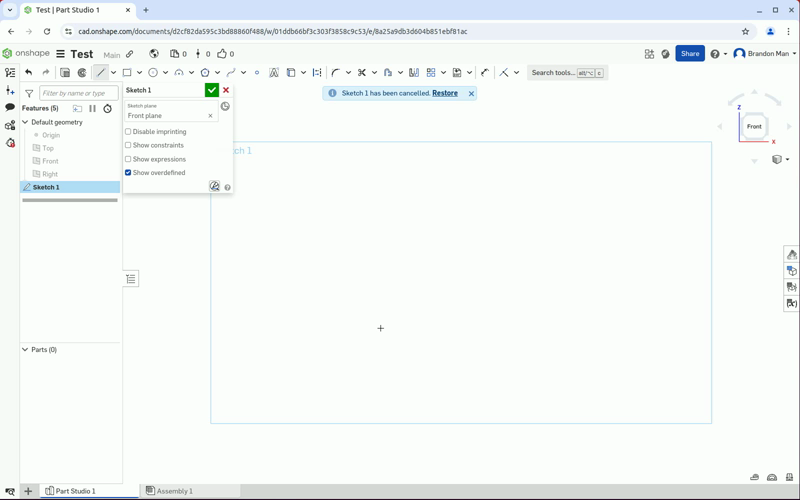
click(380, 327)
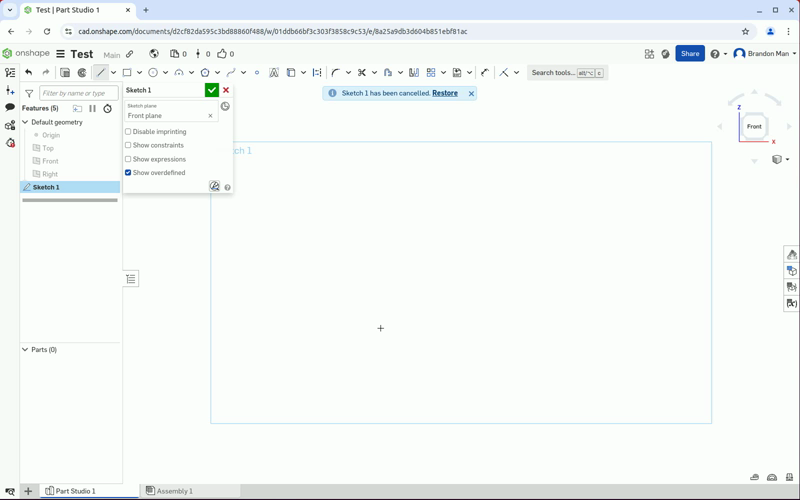
key_up(shift)
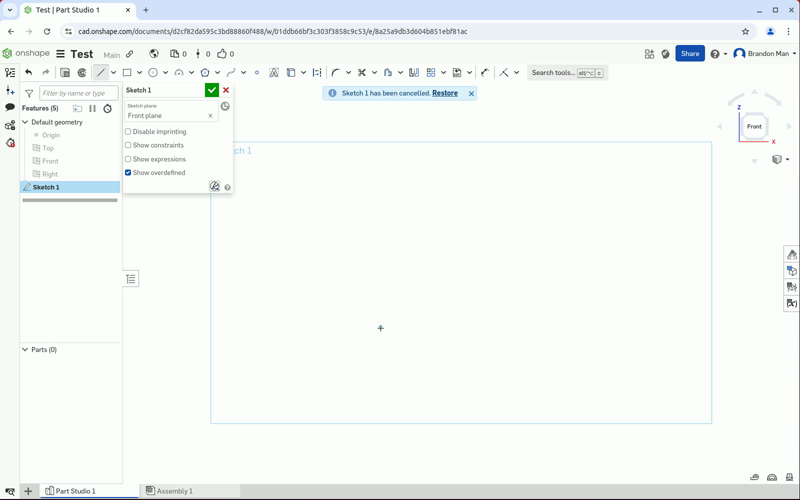
key_down(shift)
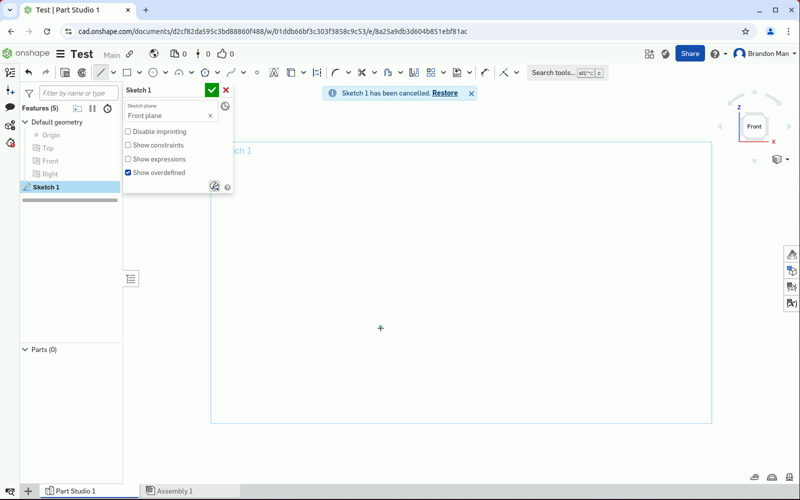
mouse_move(493, 327)
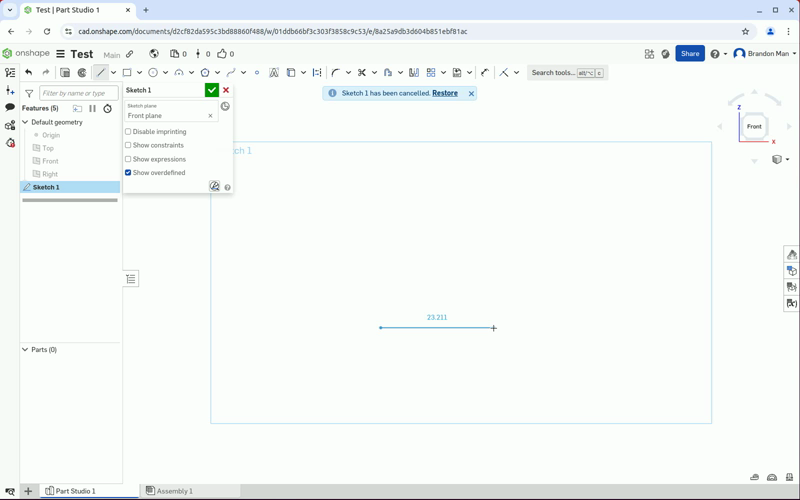
click(493, 327)
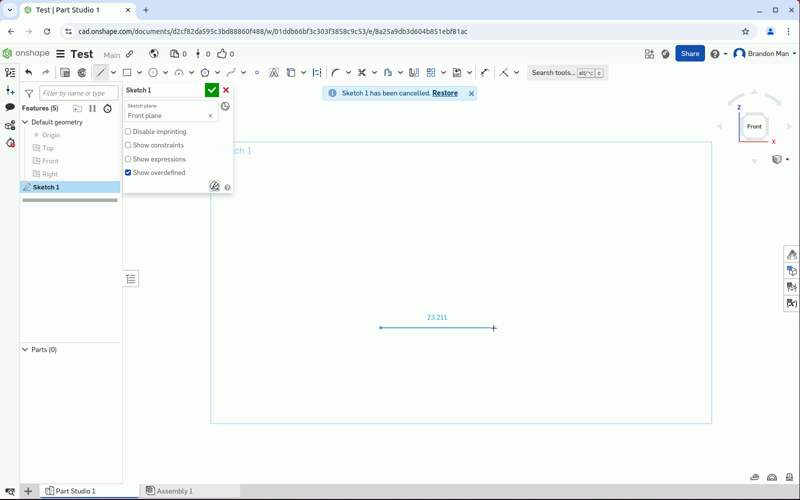
key_up(shift)
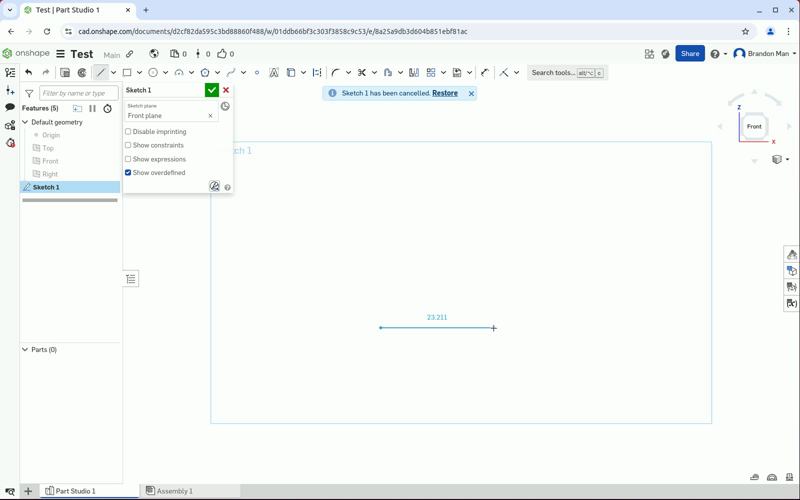
key_down(shift)
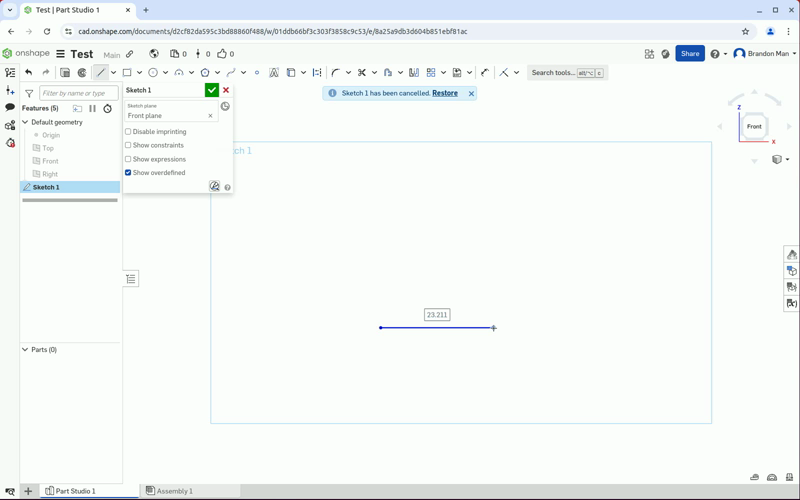
mouse_move(493, 215)
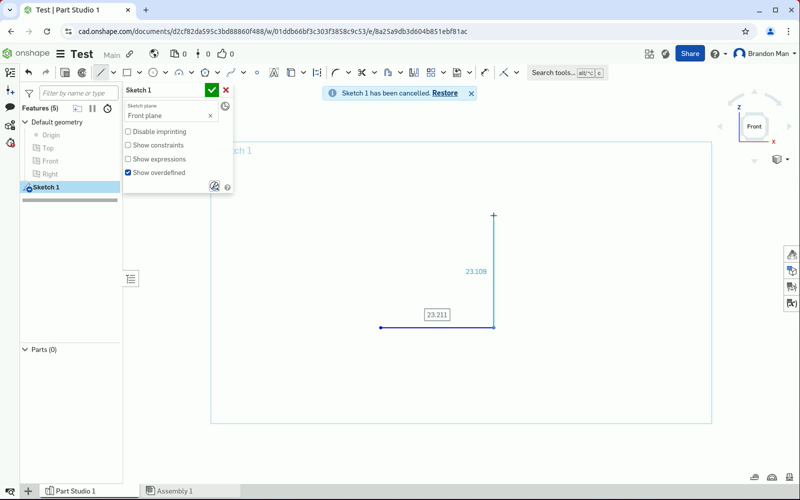
click(493, 215)
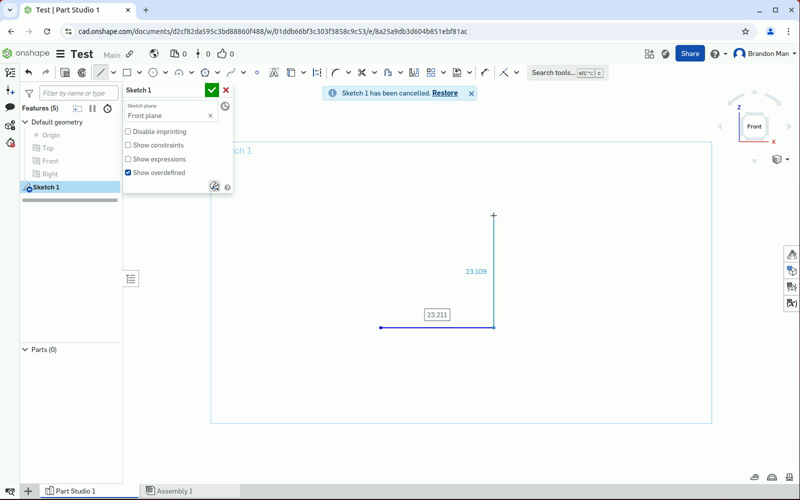
key_up(shift)
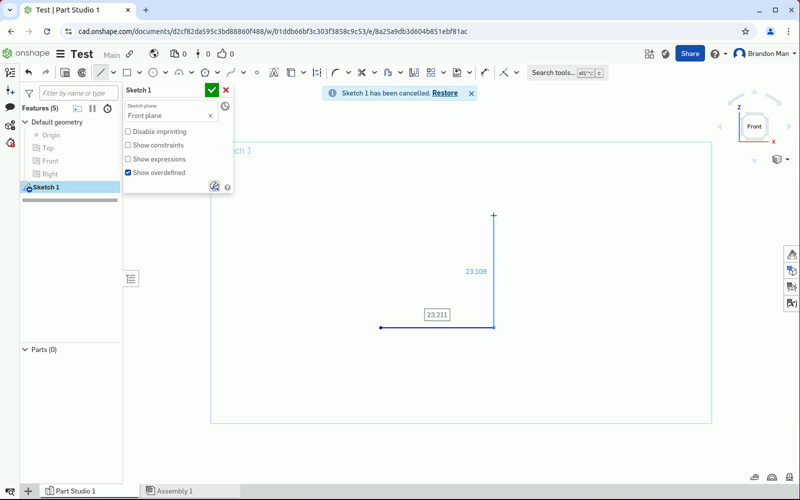
key_down(shift)
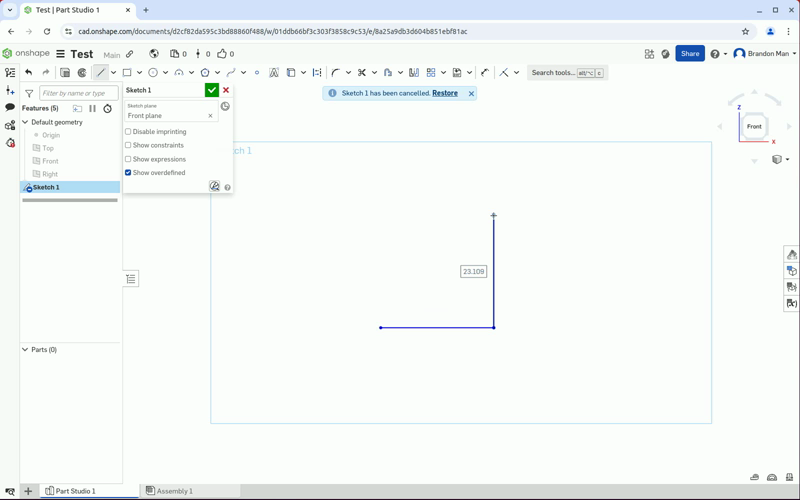
mouse_move(380, 215)
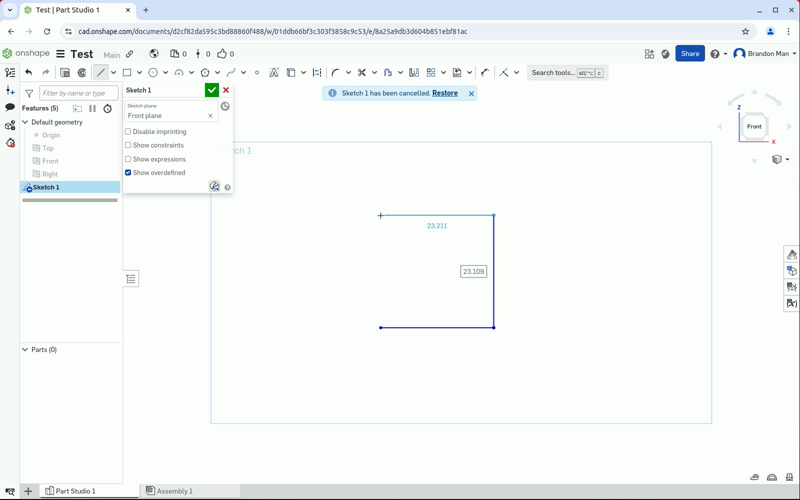
click(380, 215)
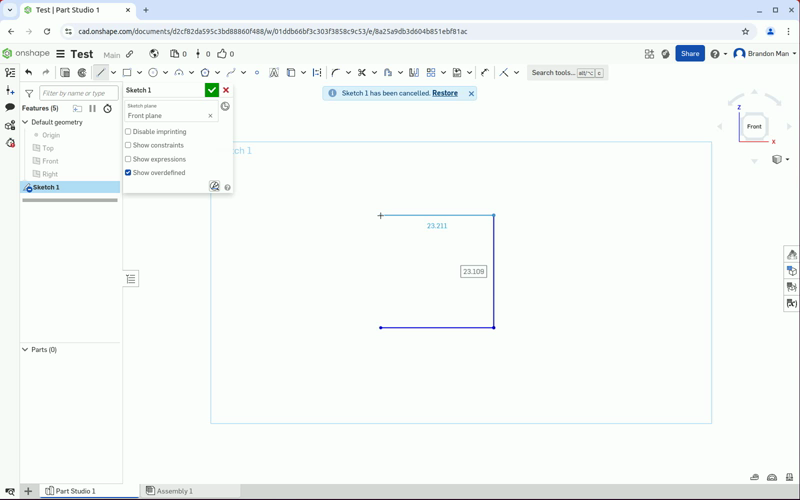
key_up(shift)
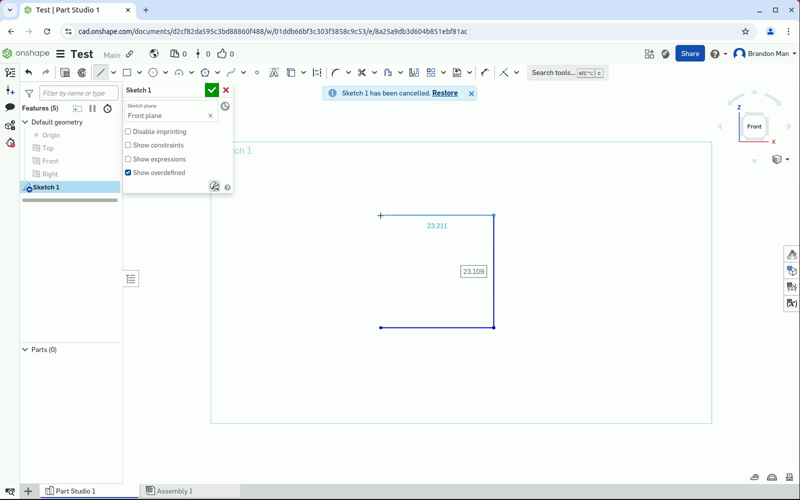
key_down(shift)
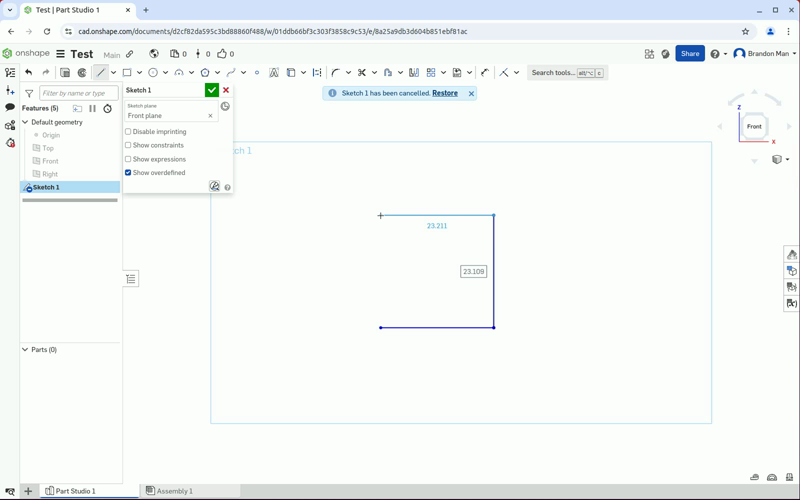
mouse_move(380, 327)
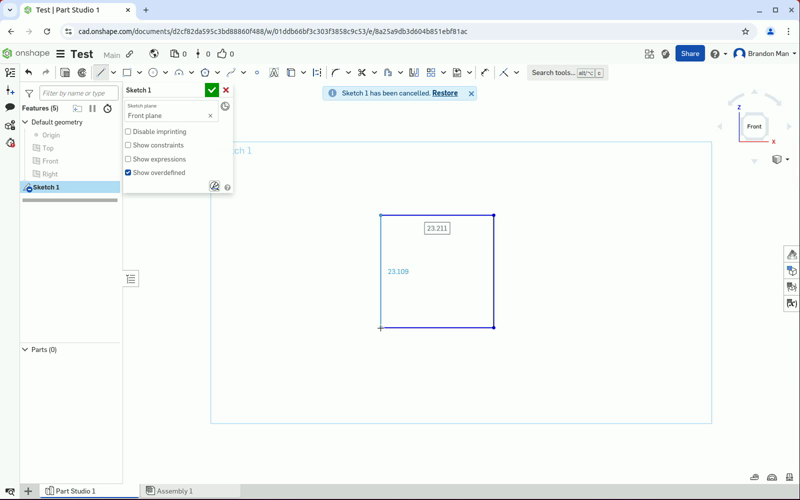
key_up(shift)
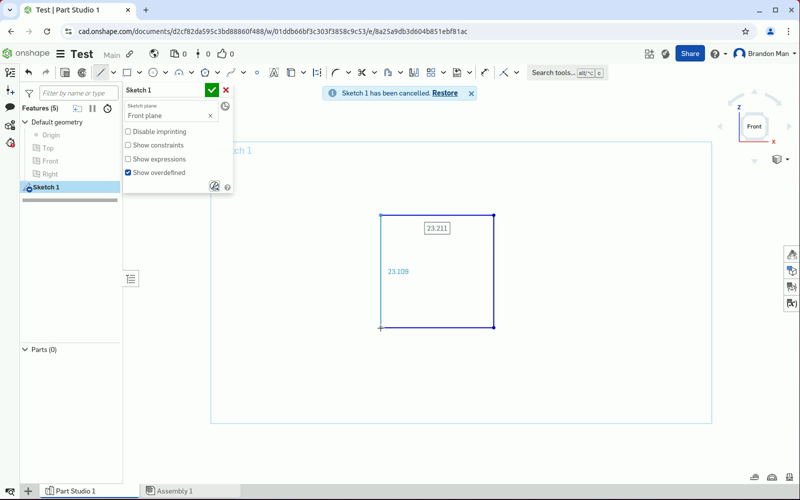
click(380, 327)
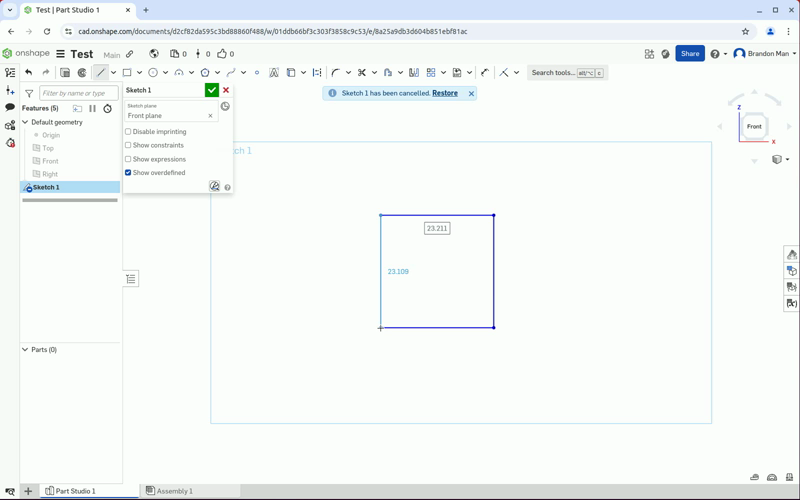
key(esc)
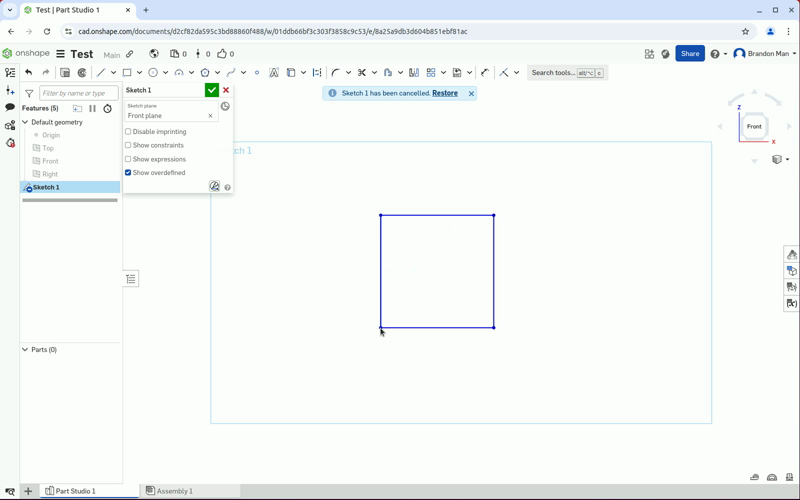
key(c)
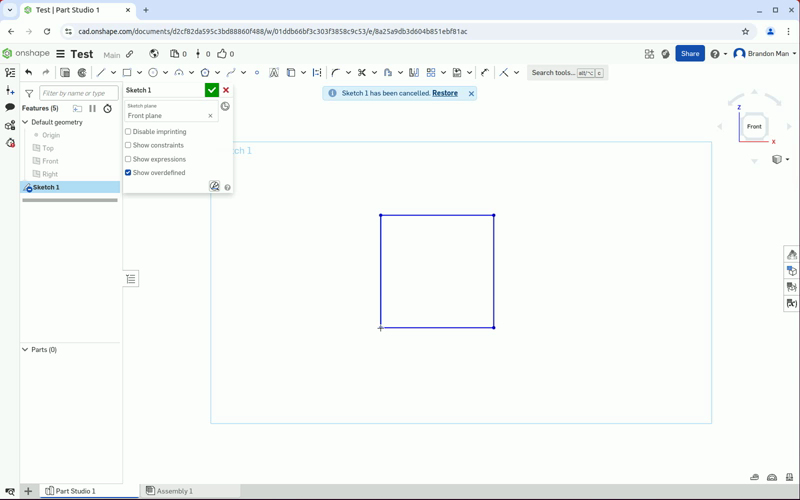
key_down(shift)
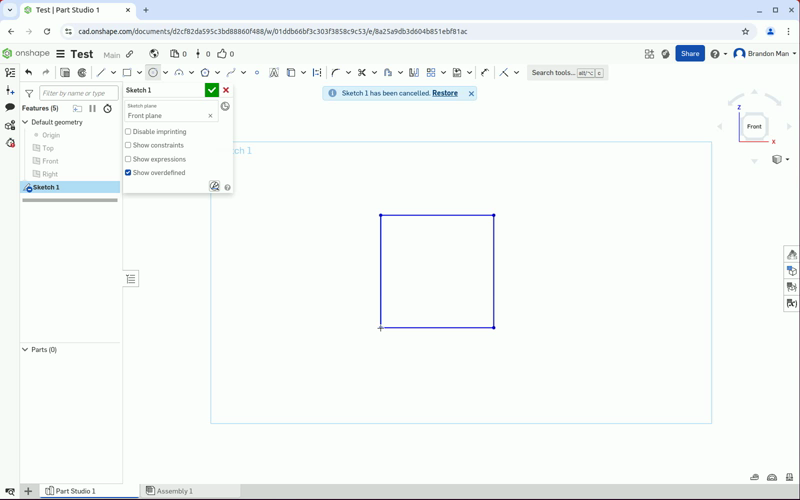
mouse_move(439, 270)
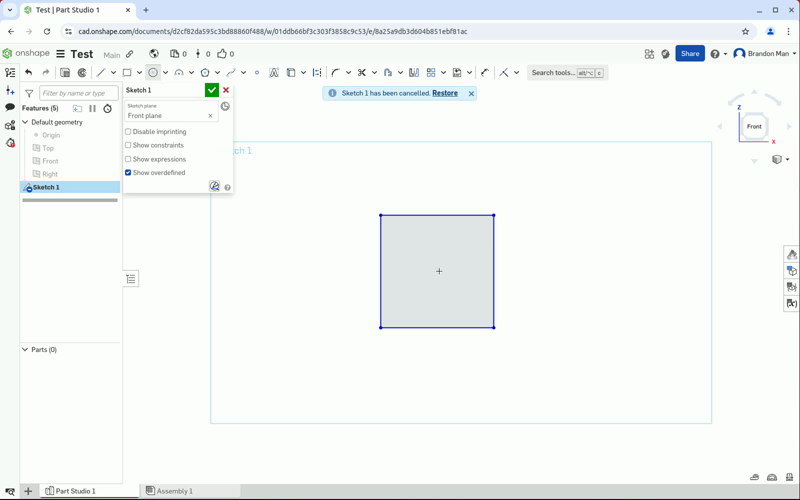
click(439, 270)
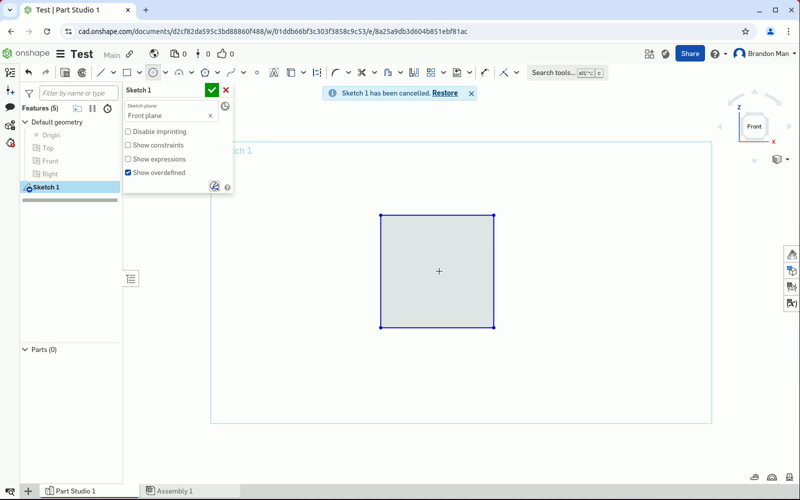
key_up(shift)
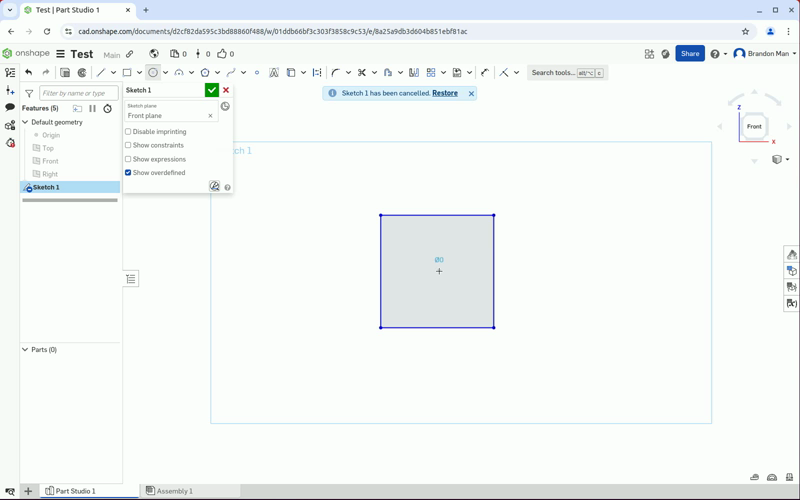
mouse_move(467, 270)
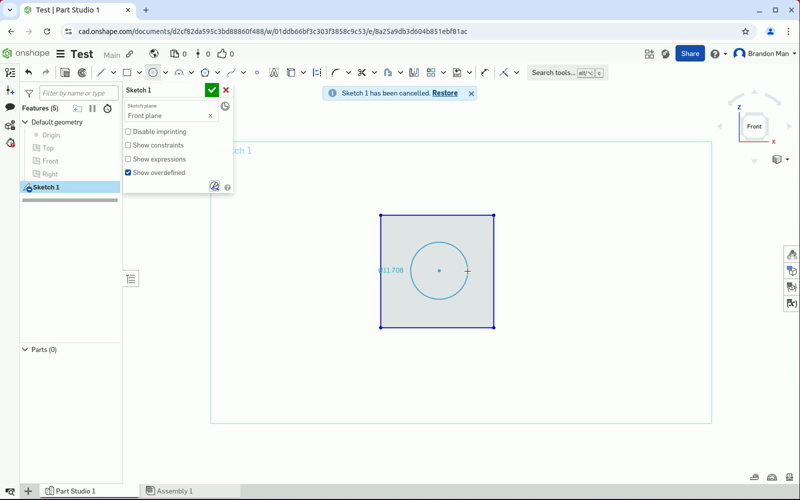
click(467, 270)
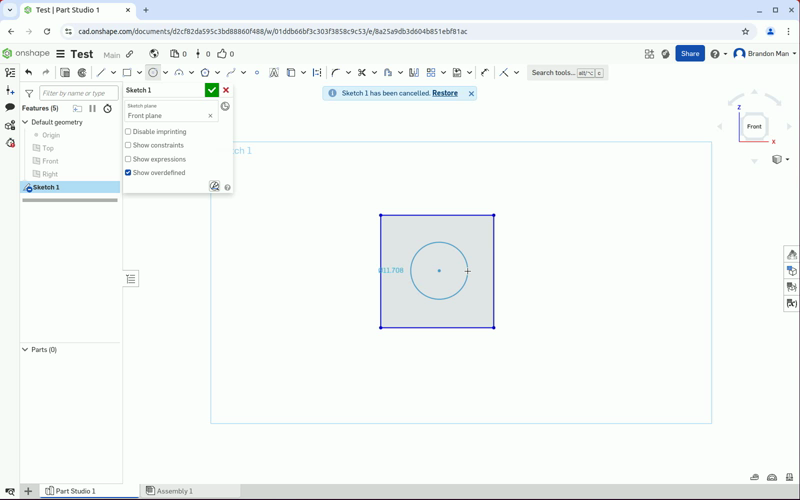
key(esc)
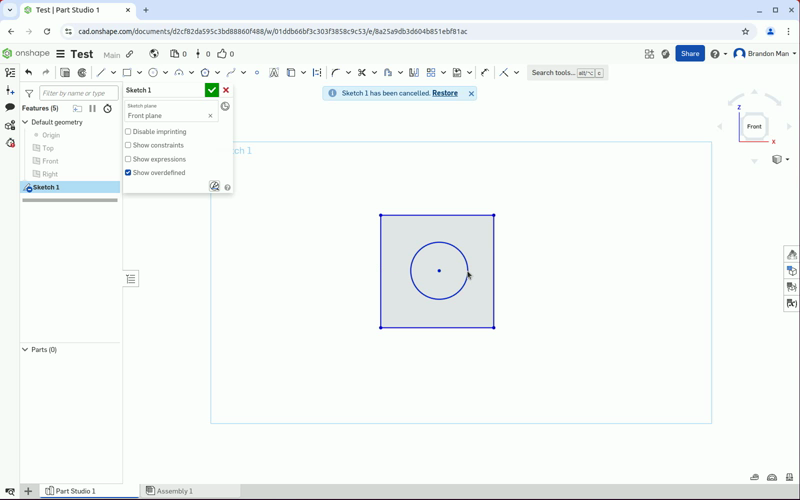
mouse_move(481, 263)
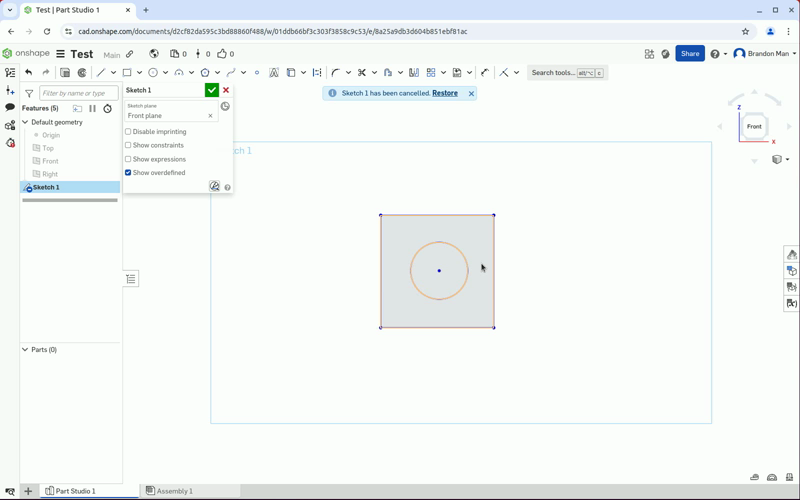
click(481, 263)
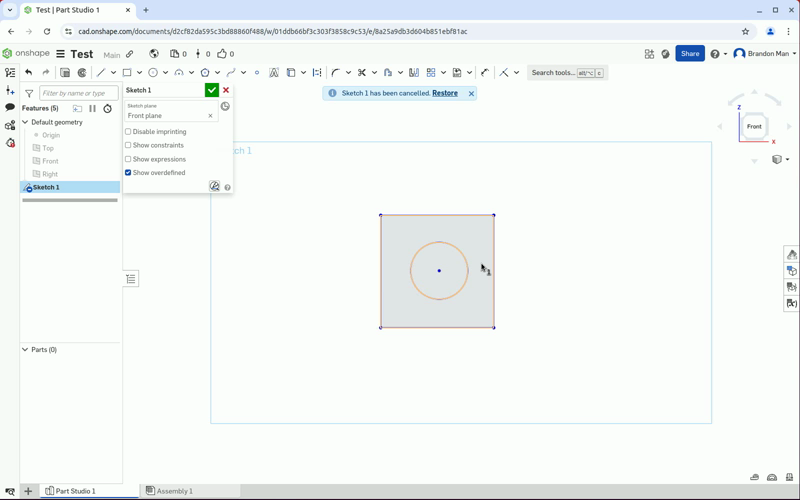
mouse_move(73, 352)
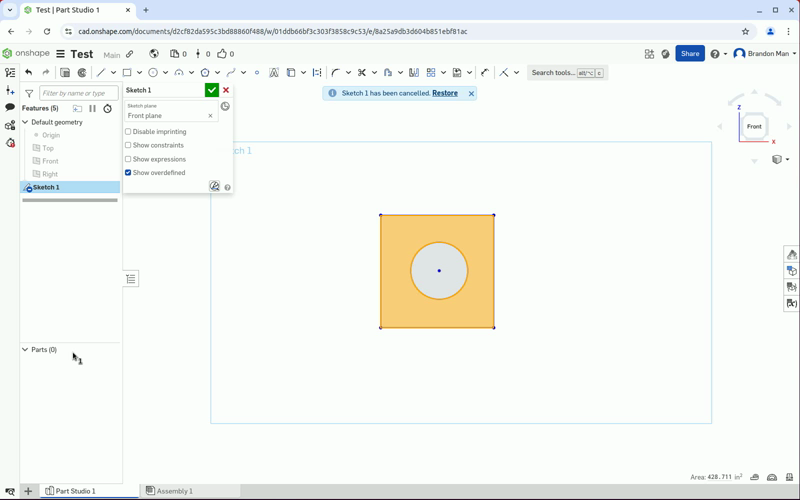
key(shift+y)
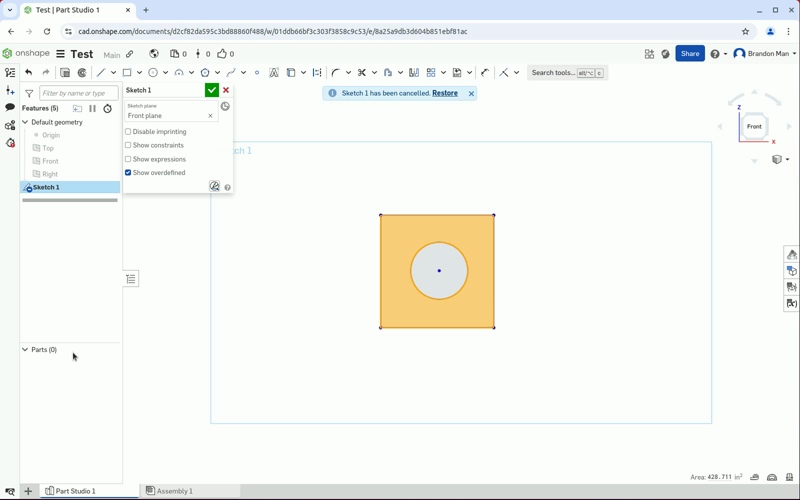
key(shift+e)
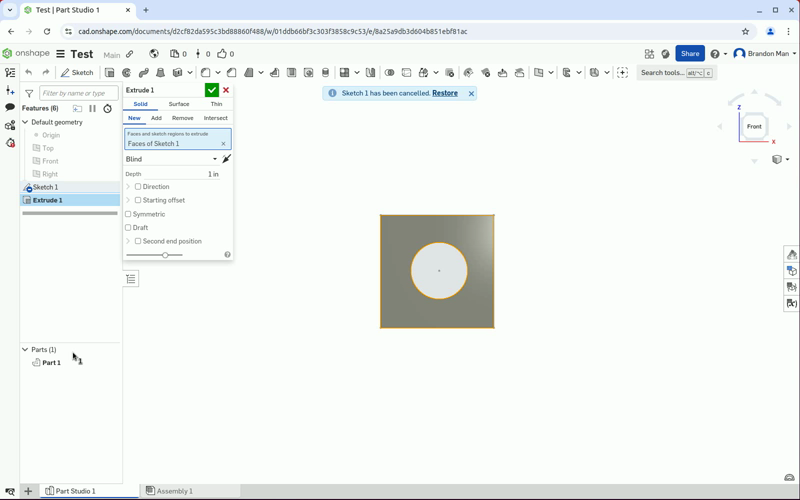
mouse_move(143, 106)
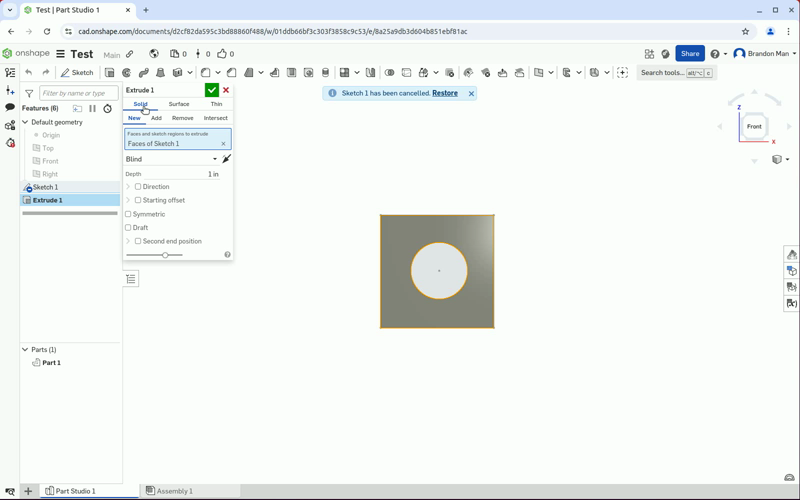
click(143, 106)
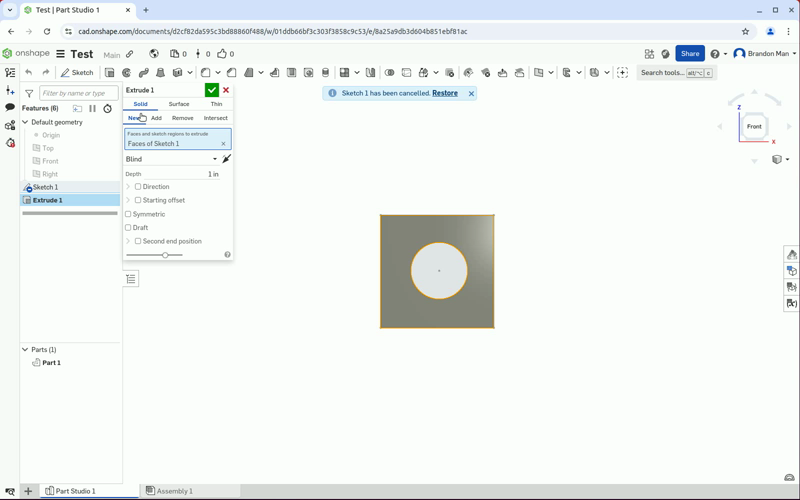
mouse_move(137, 120)
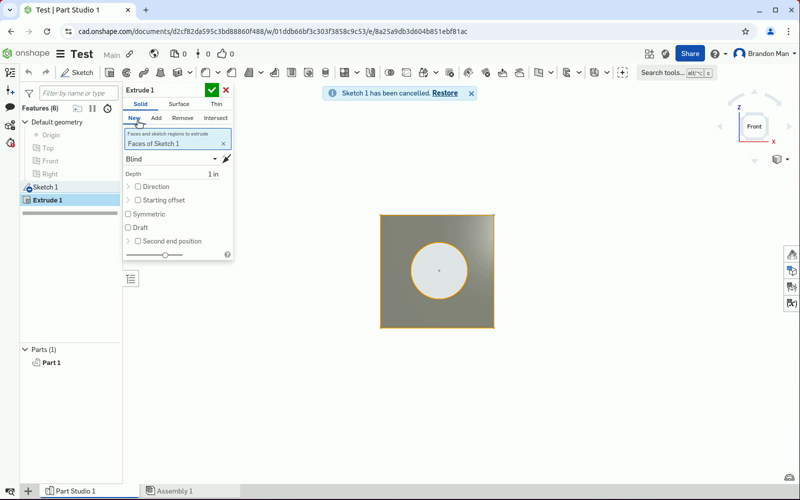
click(137, 120)
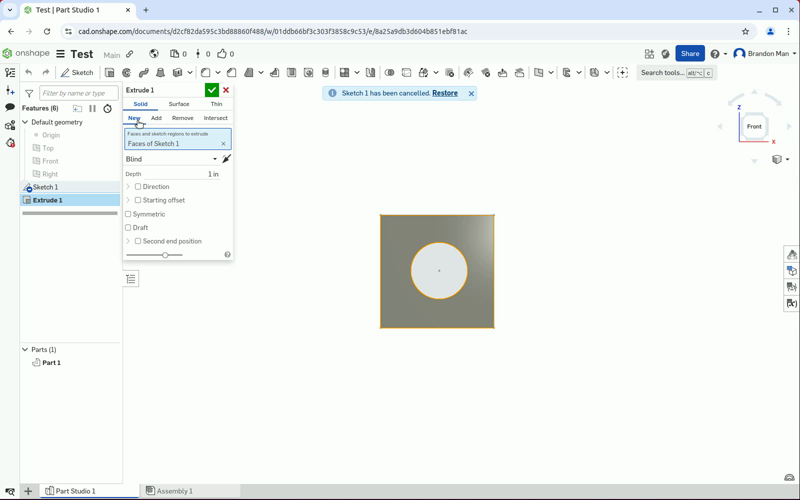
key(tab, 4)
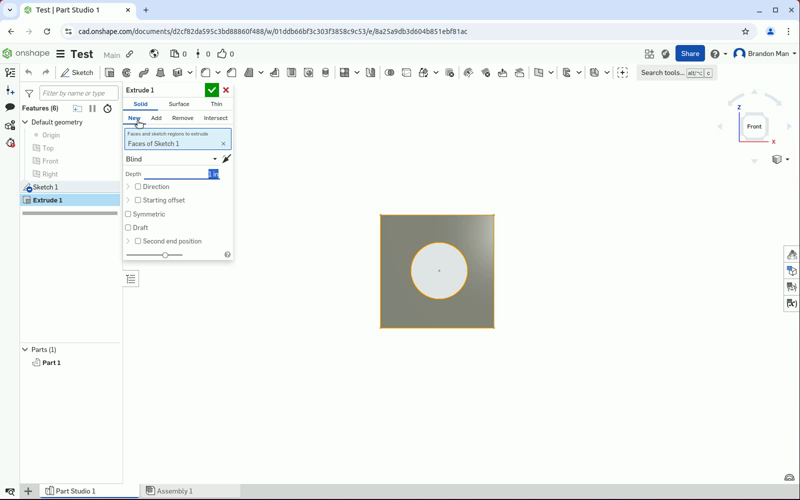
text(23.108)
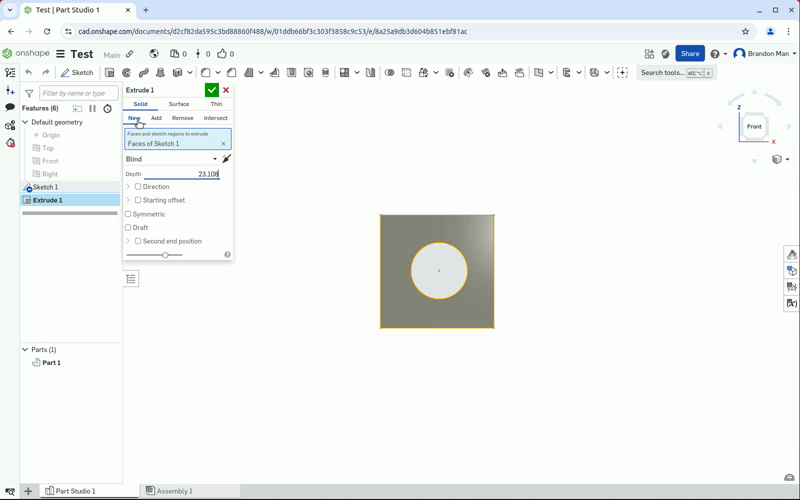
key(enter)
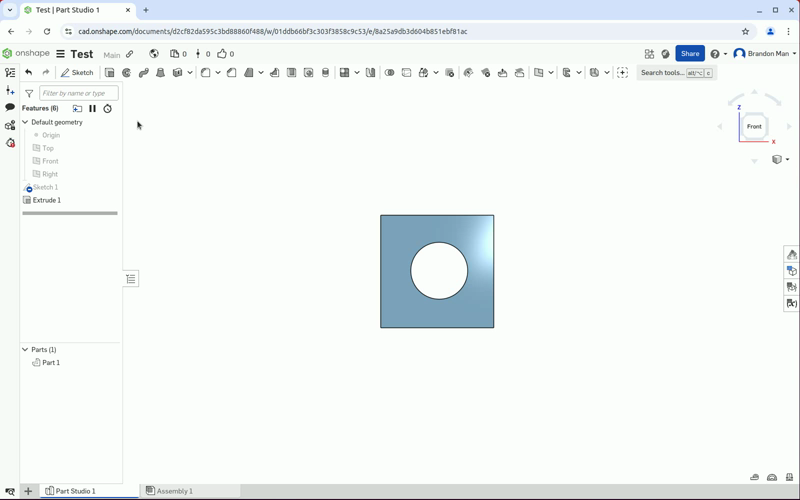
key(shift+h)
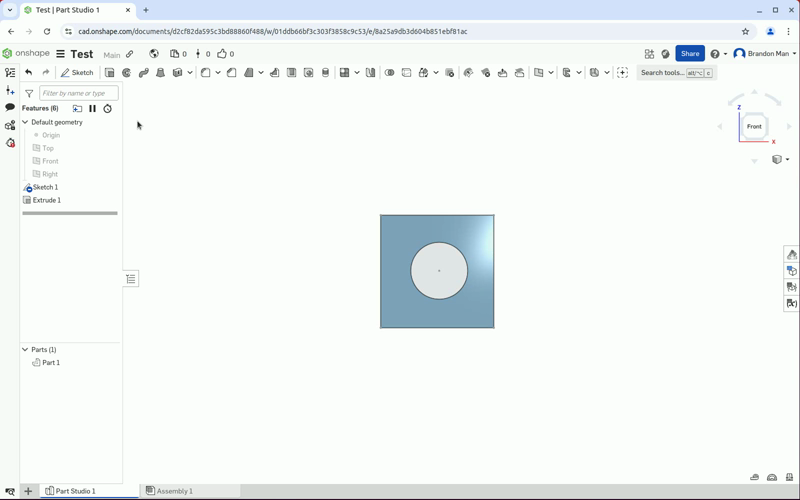
key(shift+h)
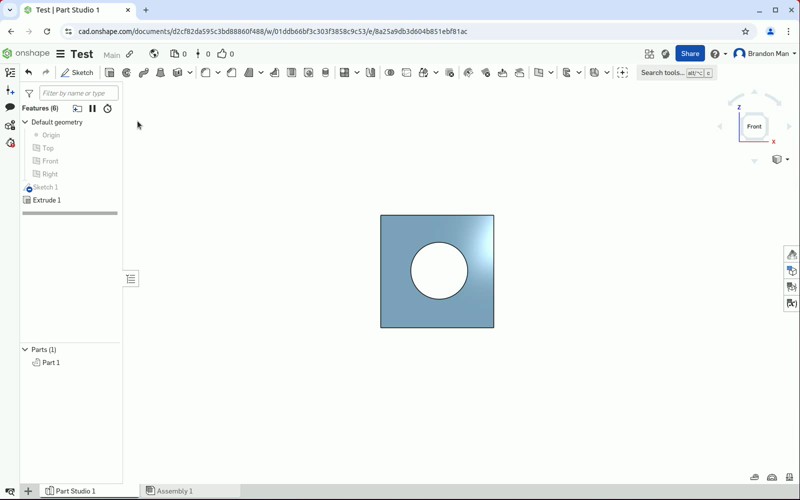
mouse_move(73, 189)
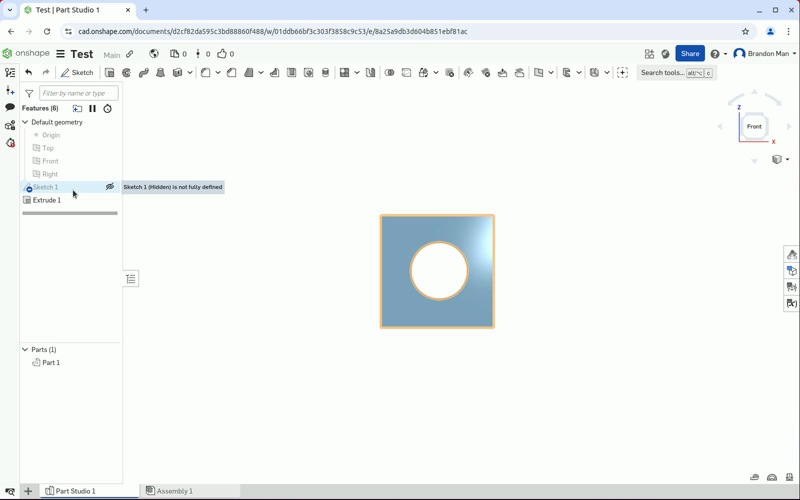
click(73, 189)
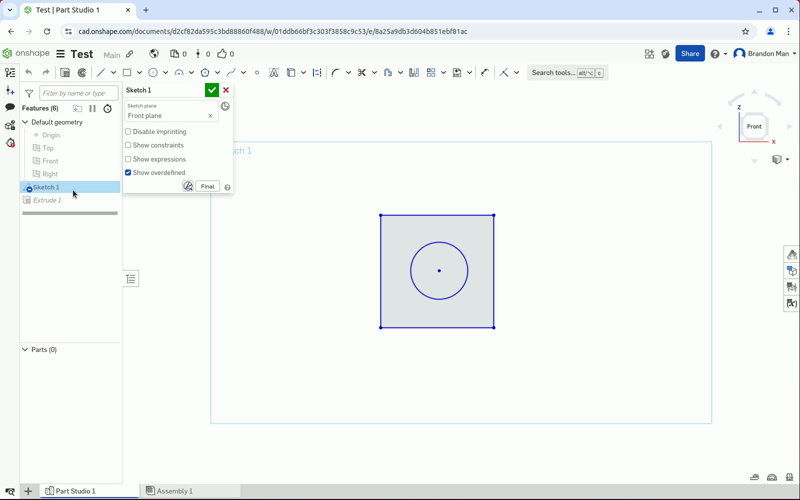
mouse_move(229, 92)
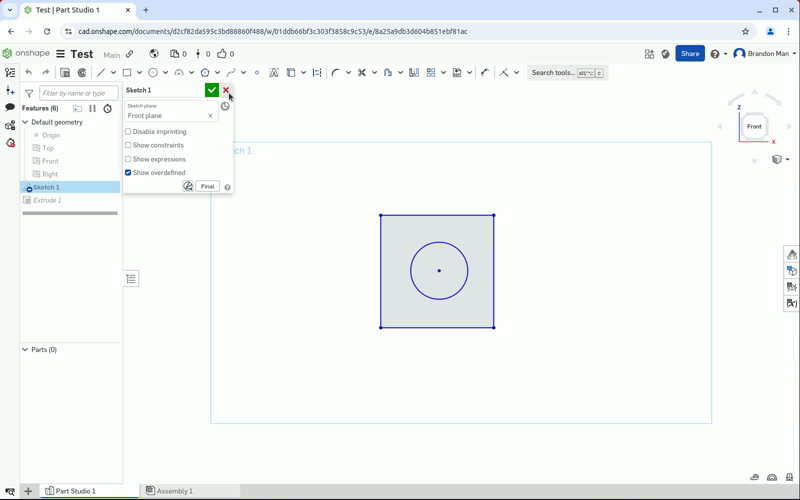
click(229, 92)
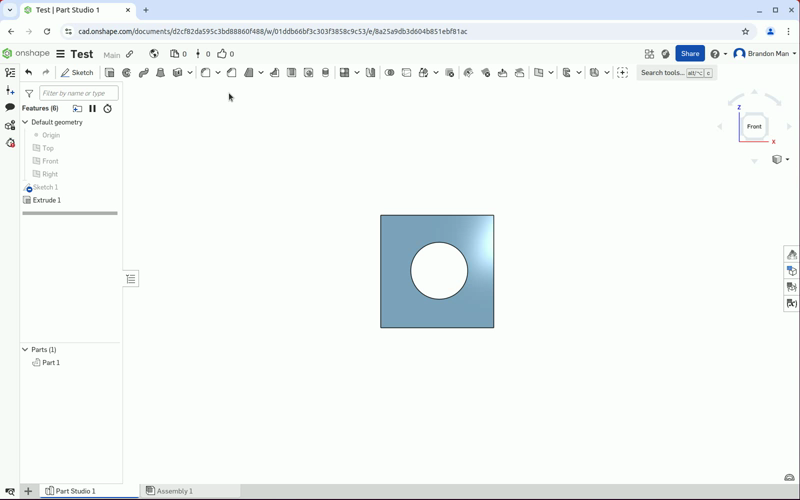
mouse_move(73, 352)
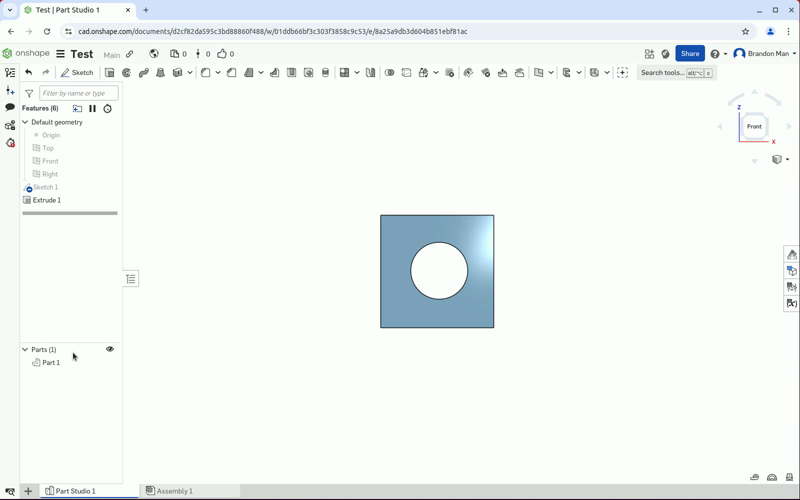
key(y)
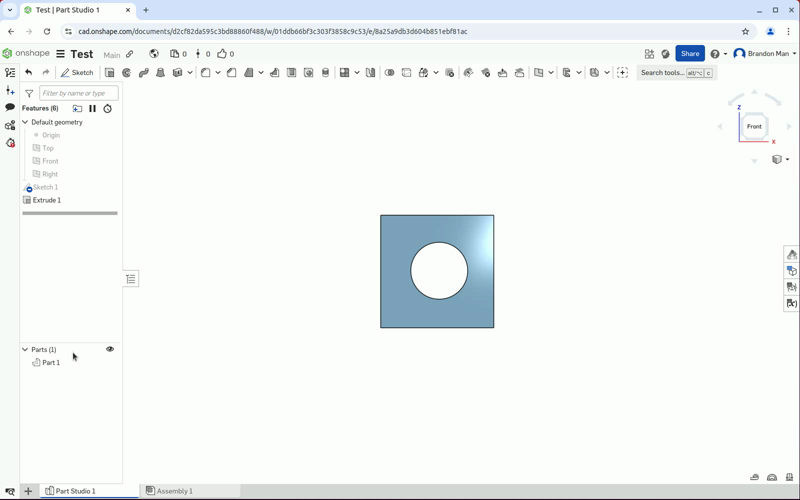
key(shift+p)
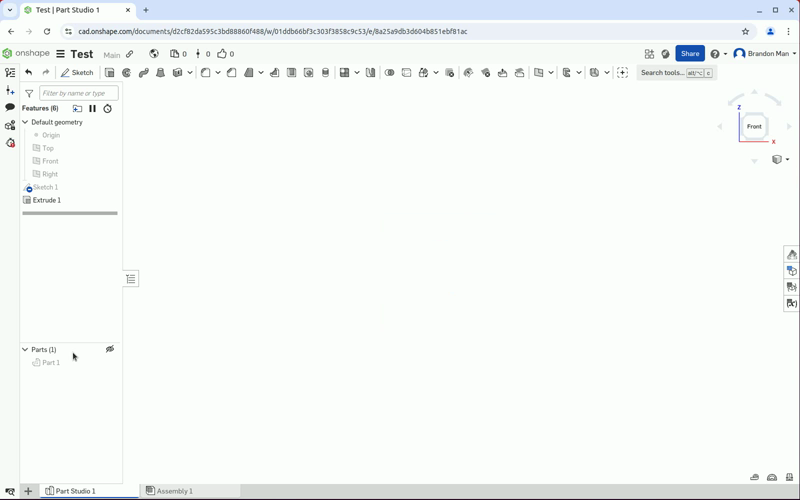
key(space)
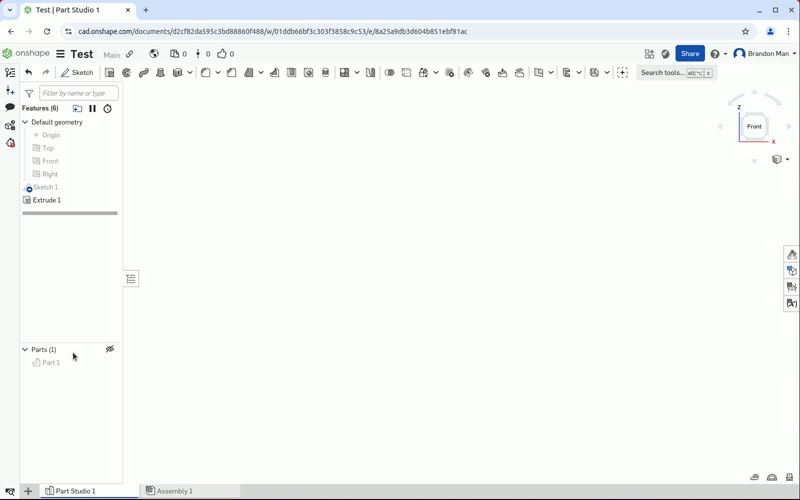
key_down(shift)
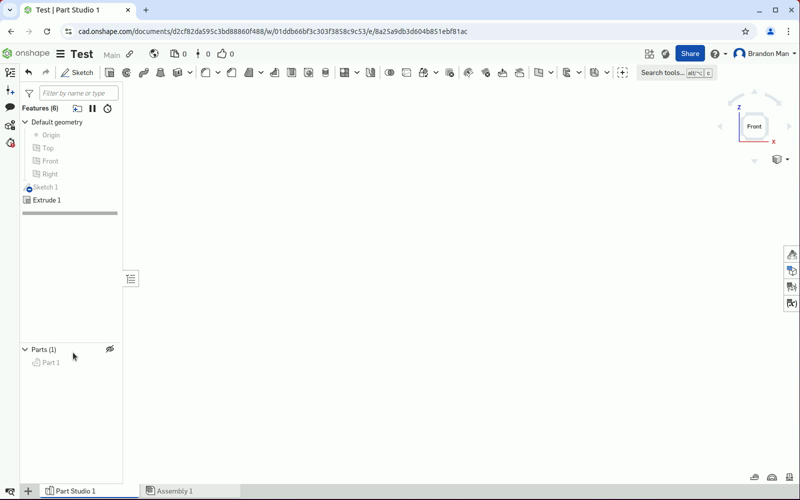
key(down)
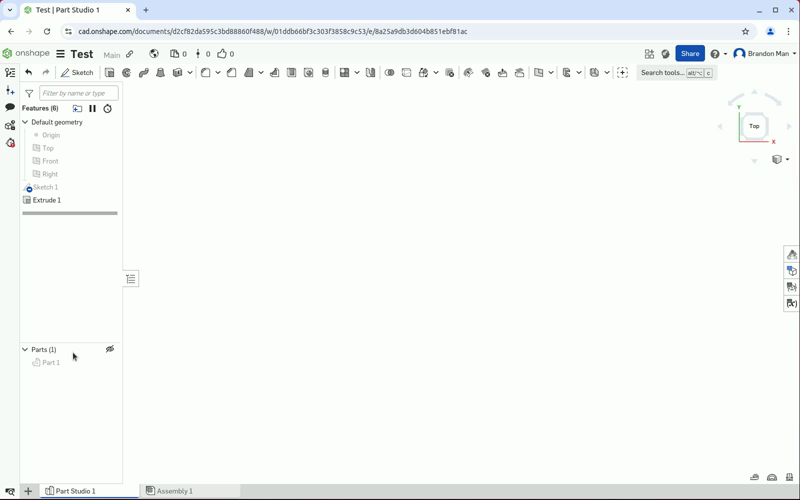
key_up(shift)
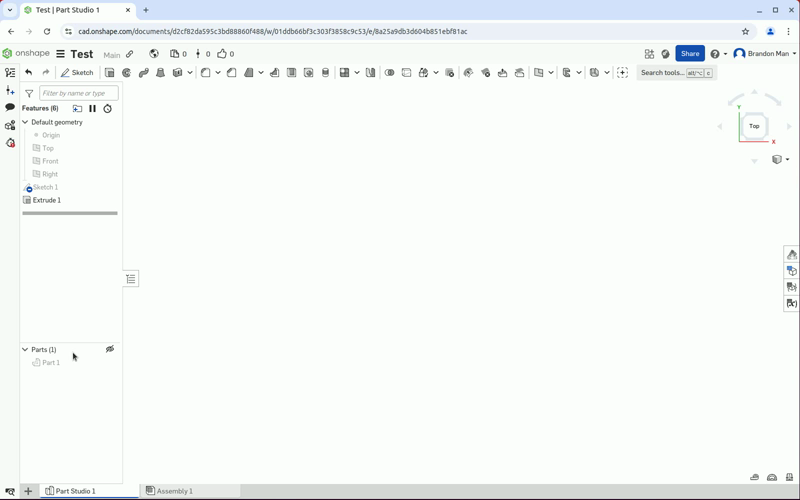
mouse_move(73, 352)
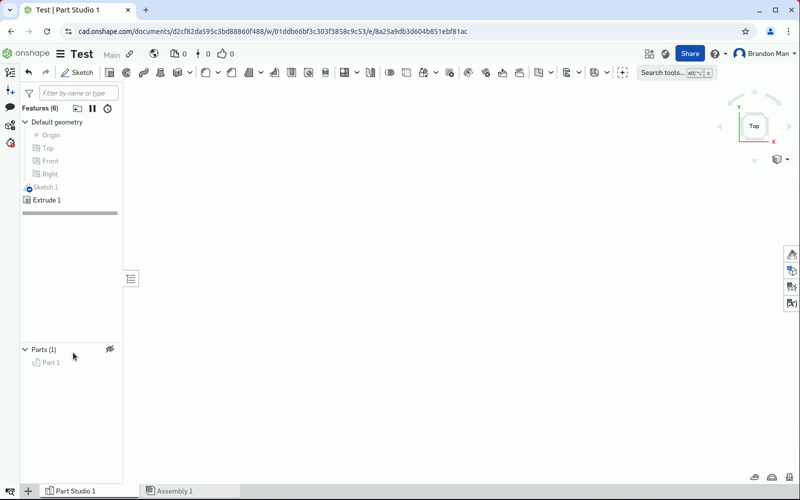
key(shift+y)
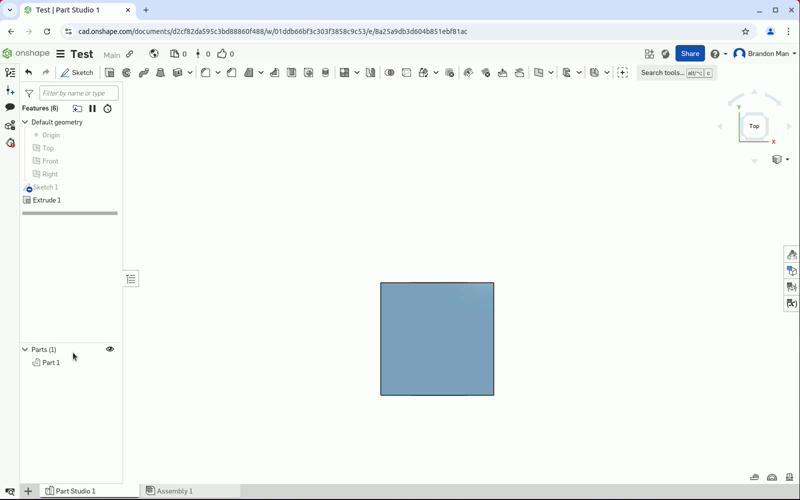
mouse_move(541, 75)
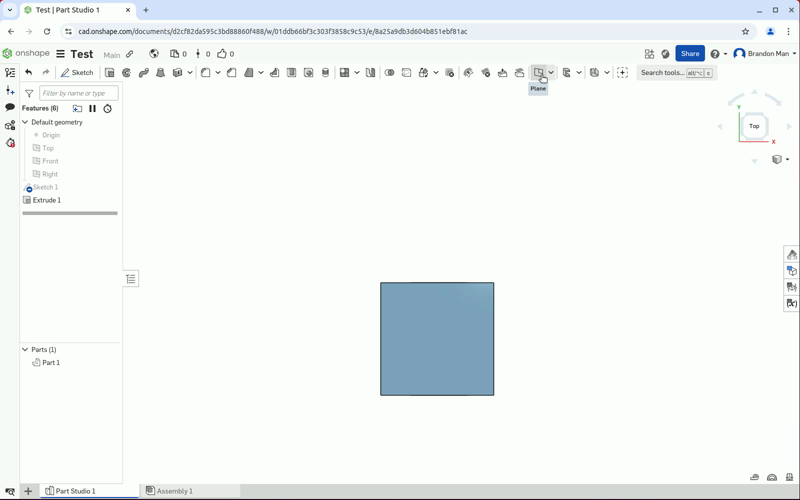
click(541, 75)
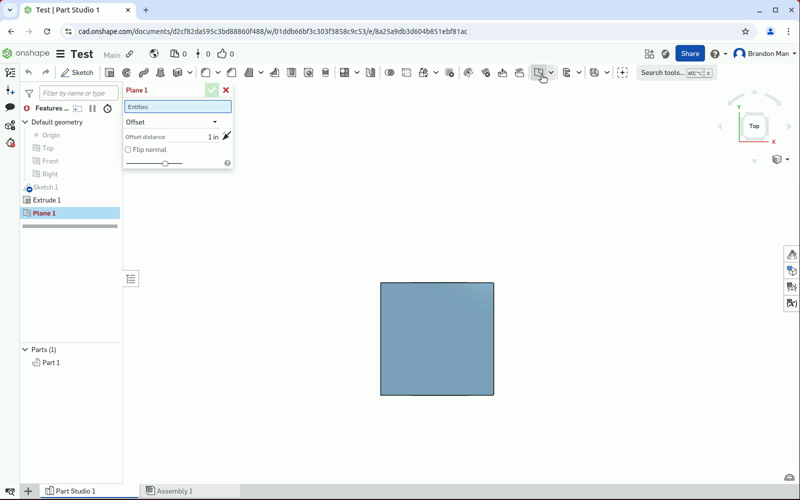
mouse_move(73, 150)
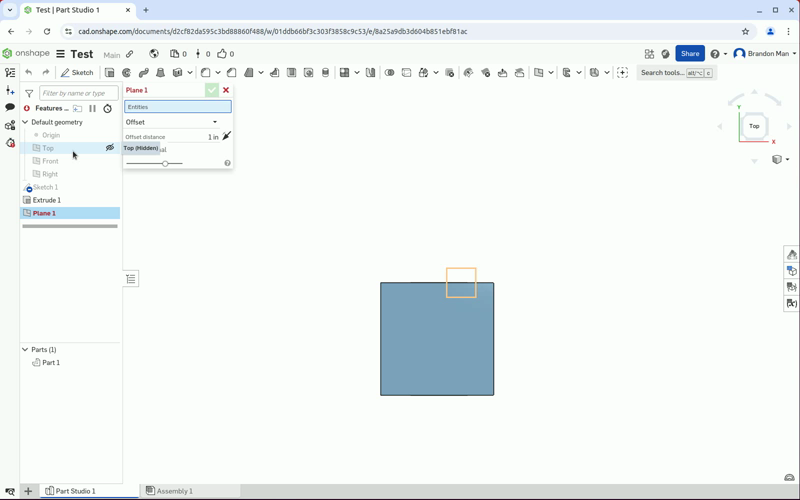
click(73, 150)
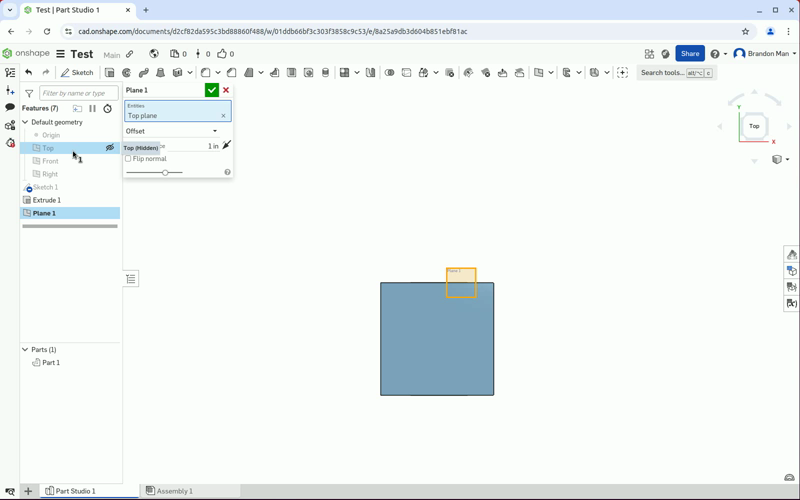
key(tab, 2)
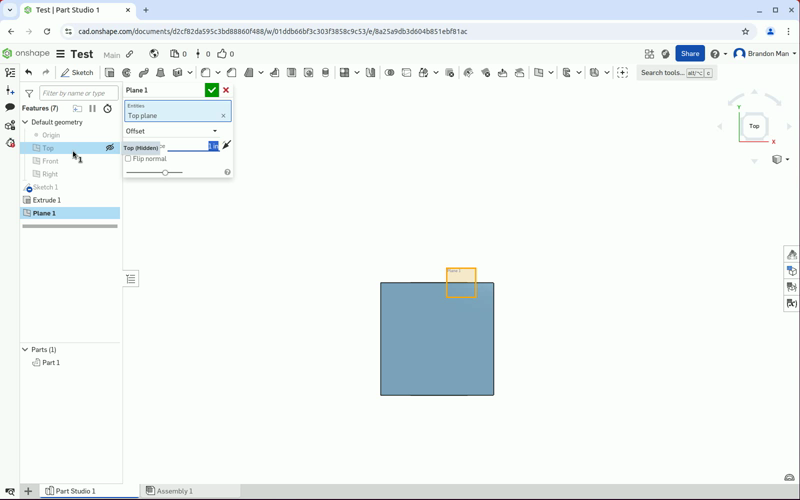
text(13.957)
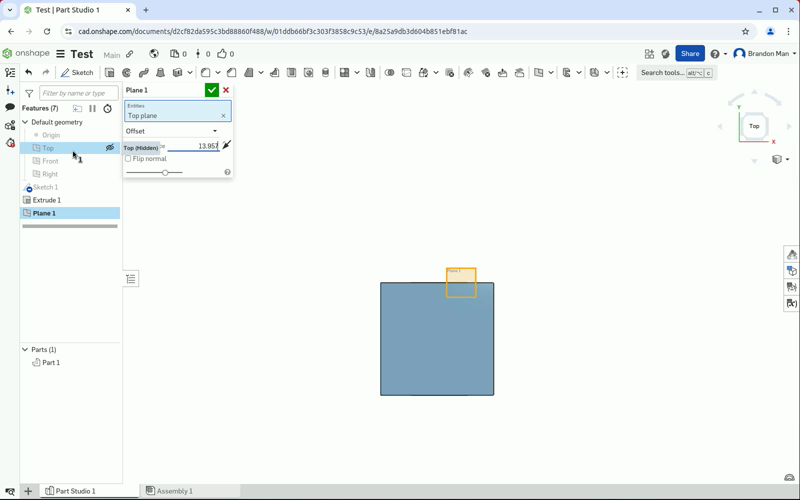
key(enter, 2)
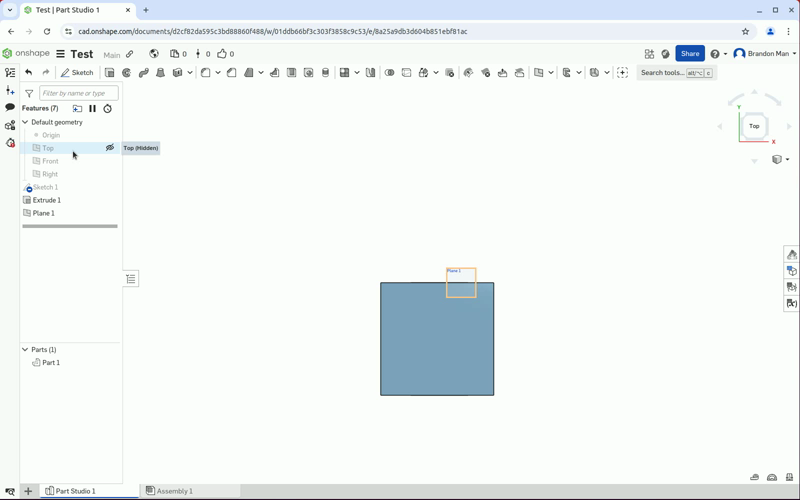
key(shift+s)
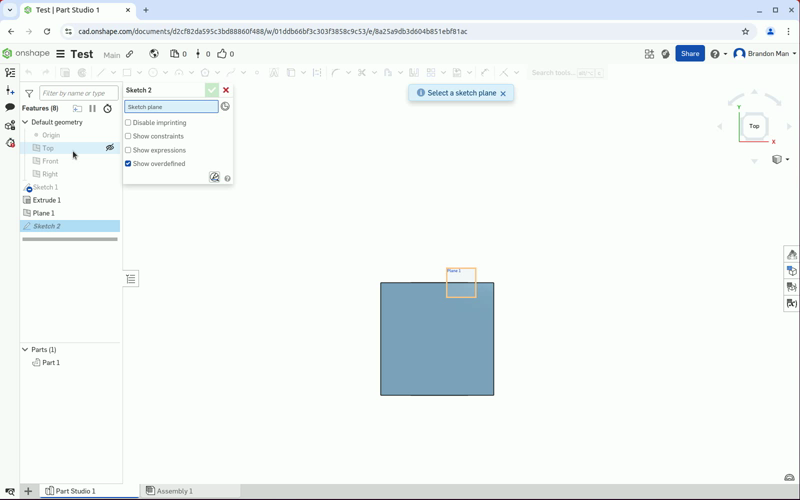
mouse_move(73, 215)
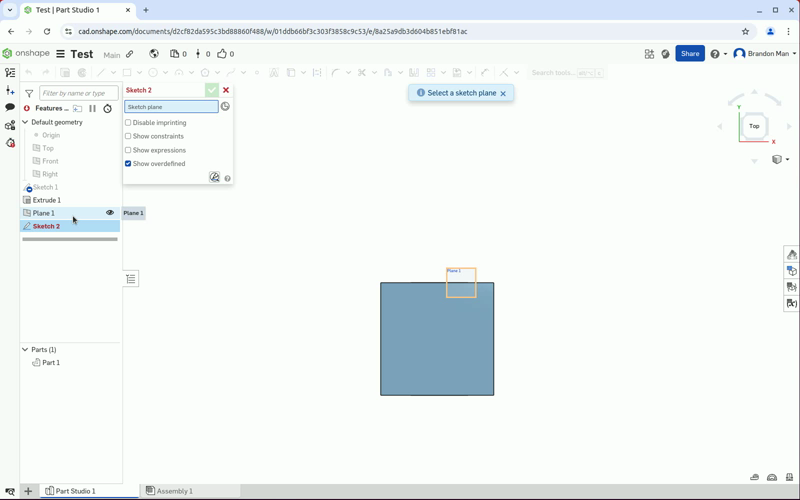
click(73, 215)
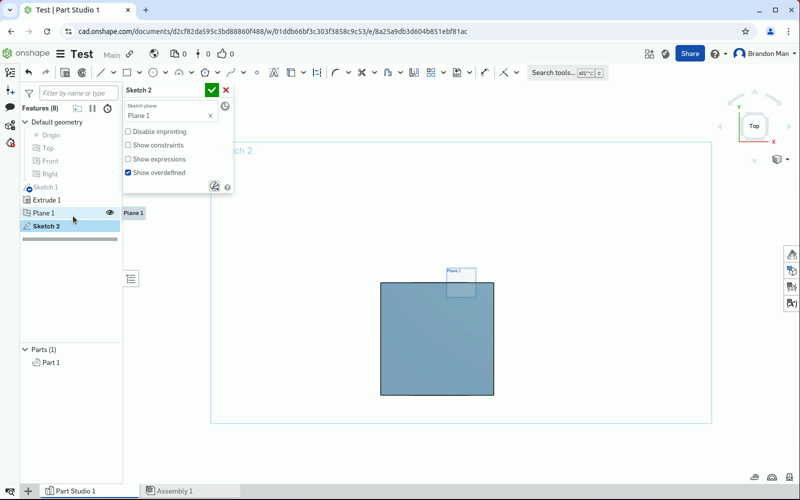
mouse_move(73, 352)
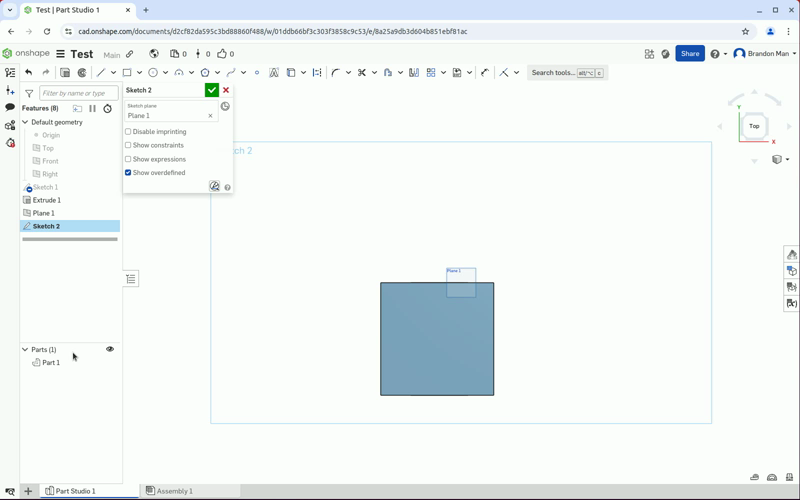
key(y)
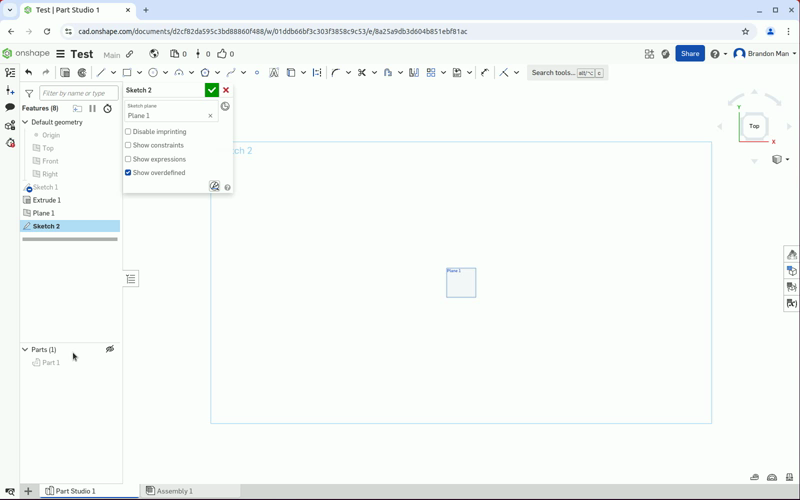
key(l)
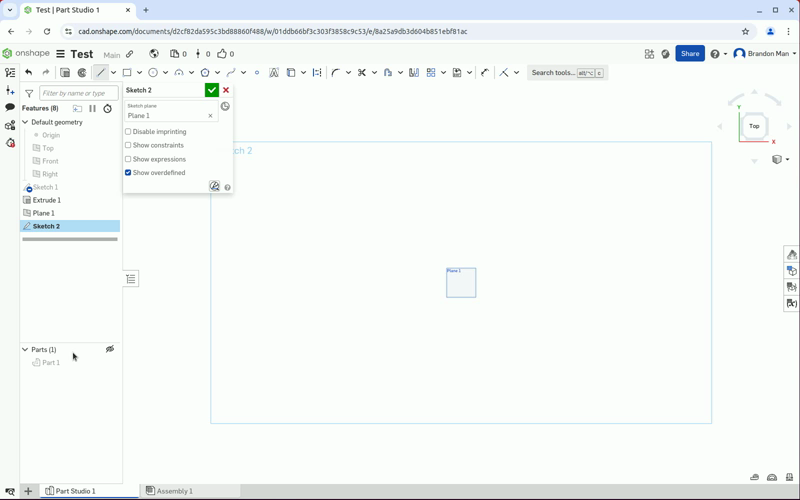
key_down(shift)
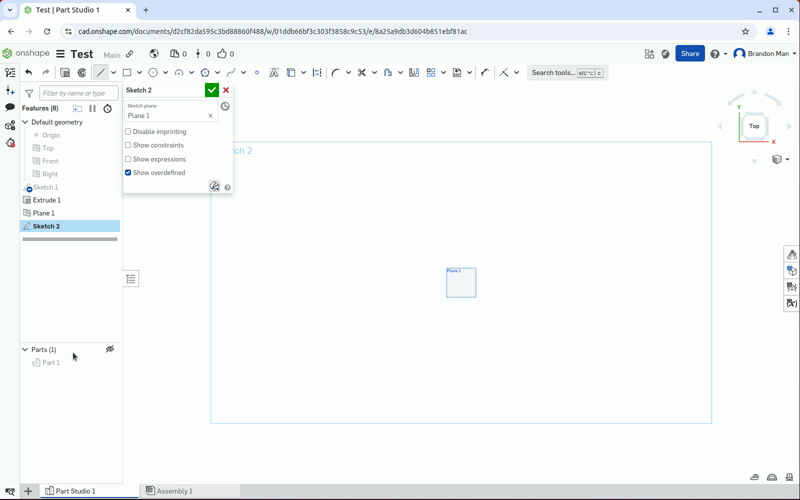
mouse_move(414, 374)
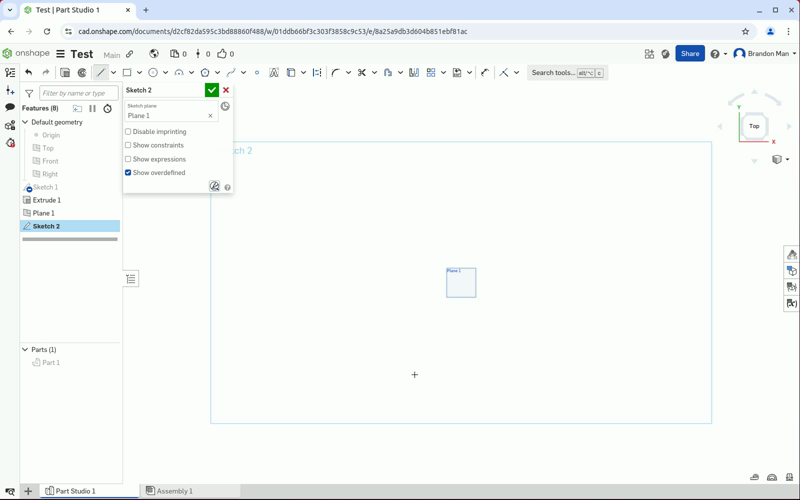
click(414, 374)
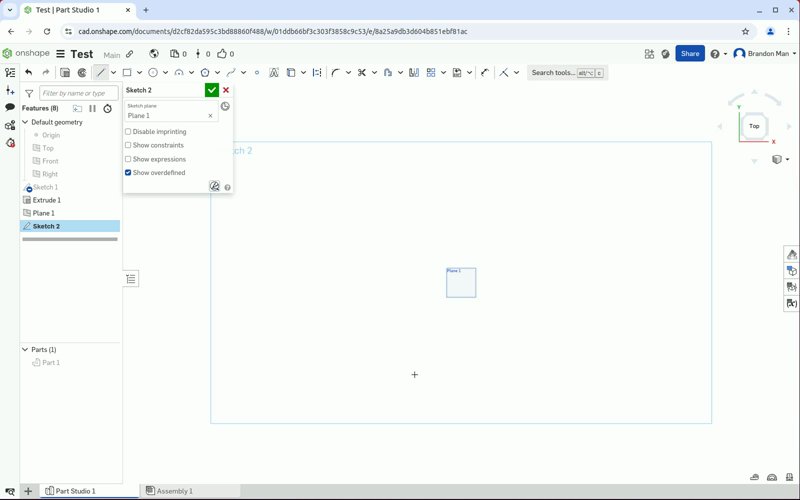
key_up(shift)
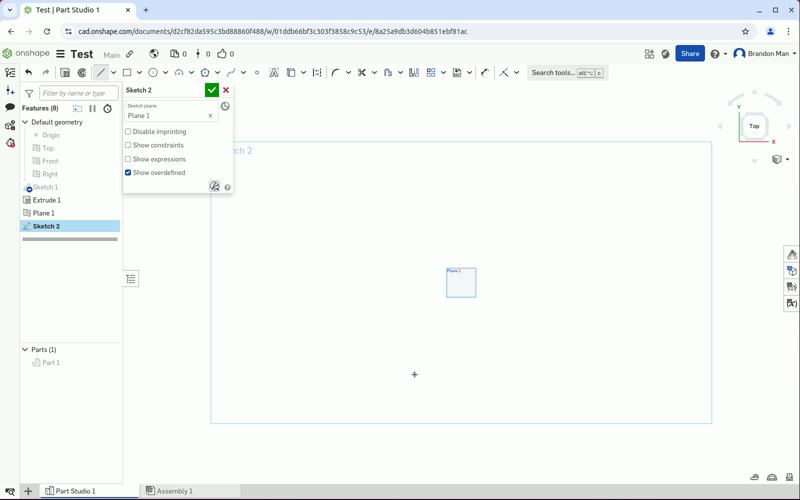
key_down(shift)
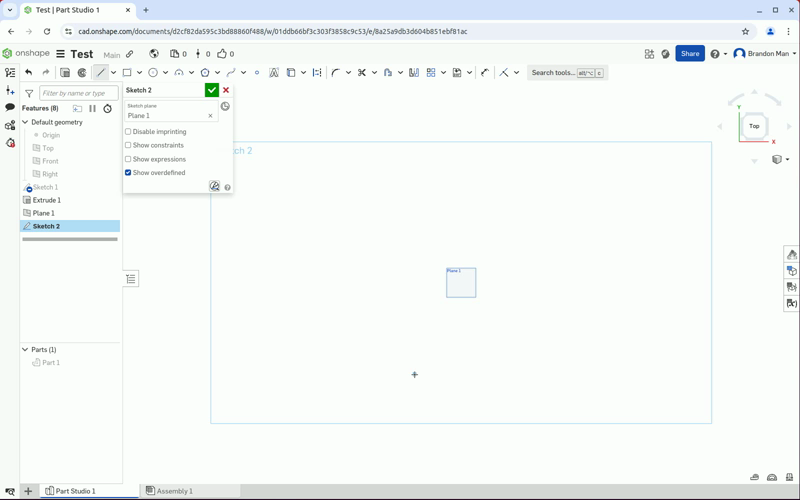
mouse_move(444, 374)
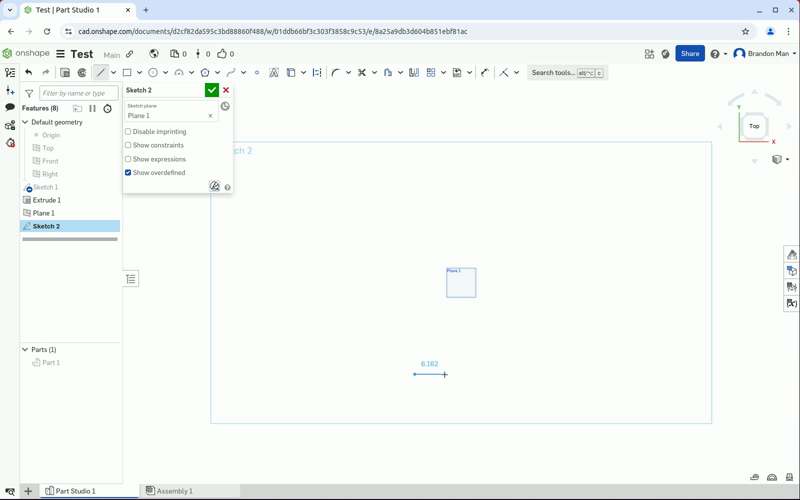
mouse_move(471, 374)
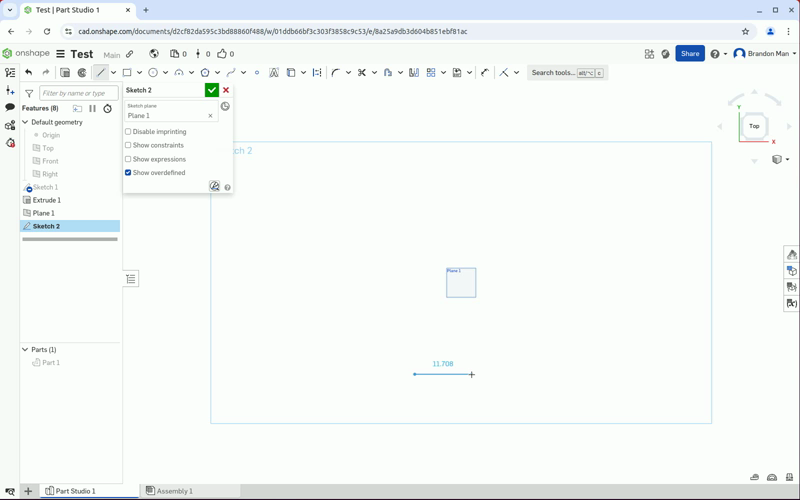
click(471, 374)
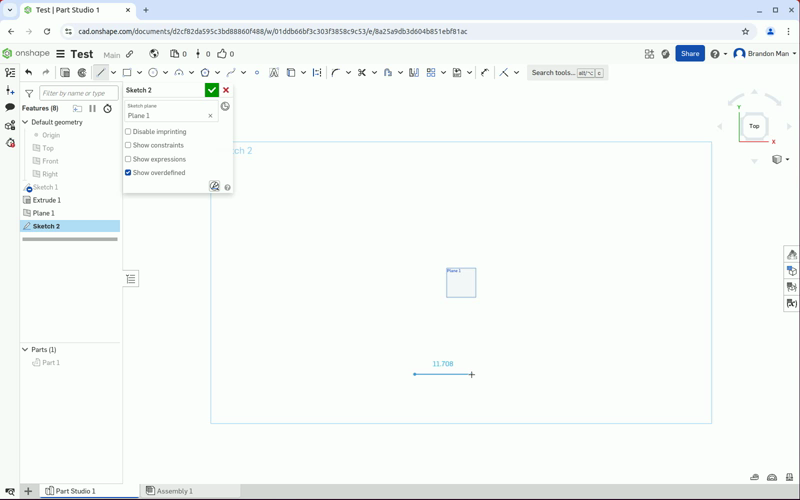
key_up(shift)
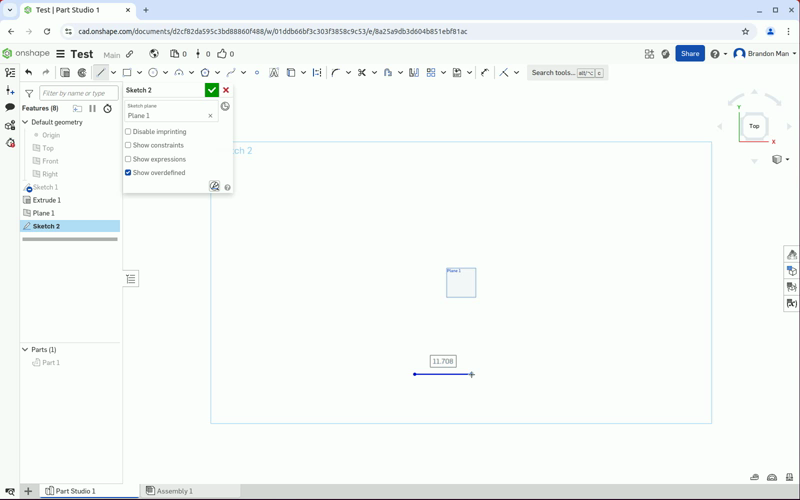
key_down(shift)
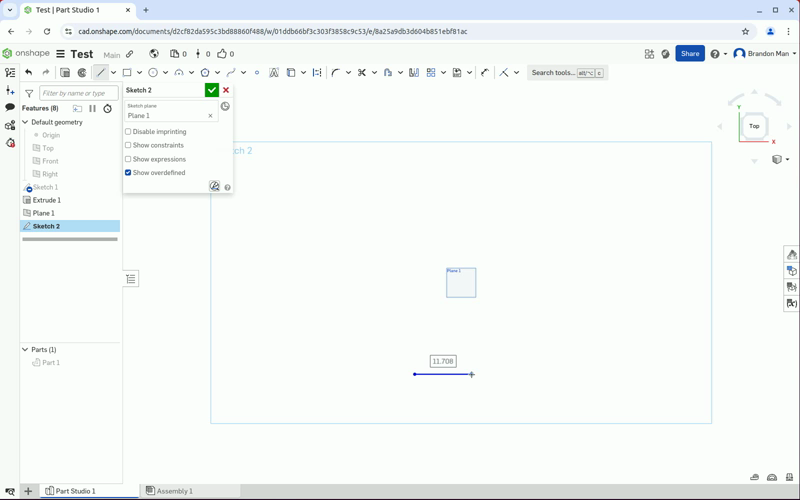
mouse_move(501, 374)
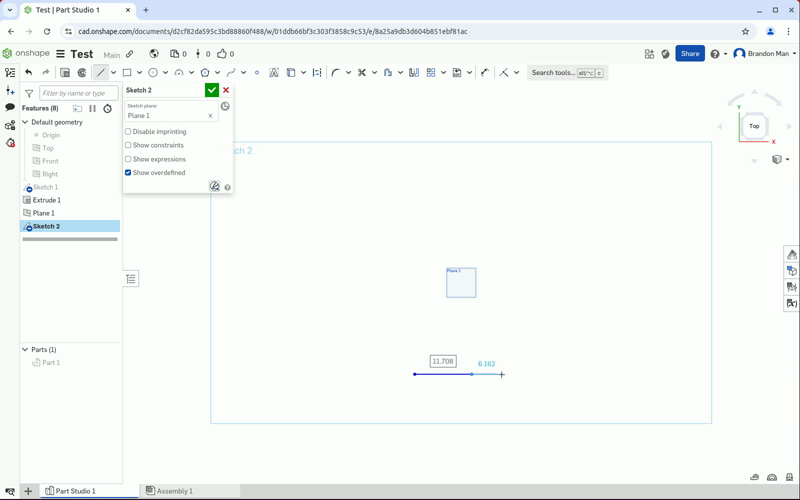
mouse_move(471, 317)
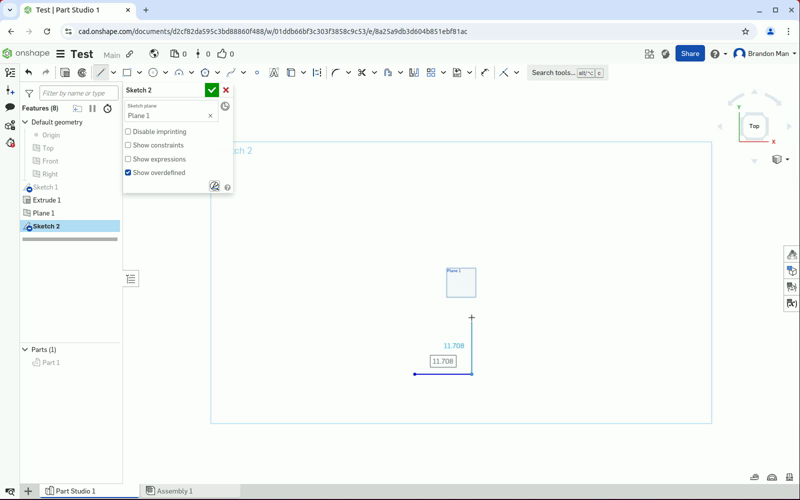
click(471, 317)
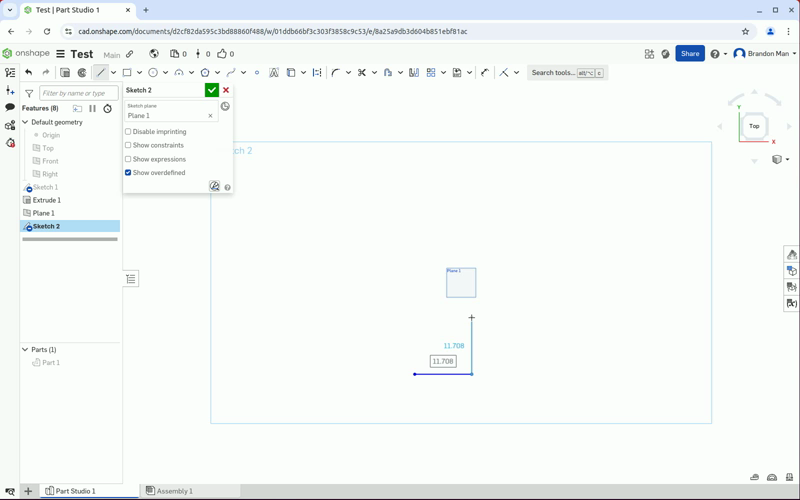
key_up(shift)
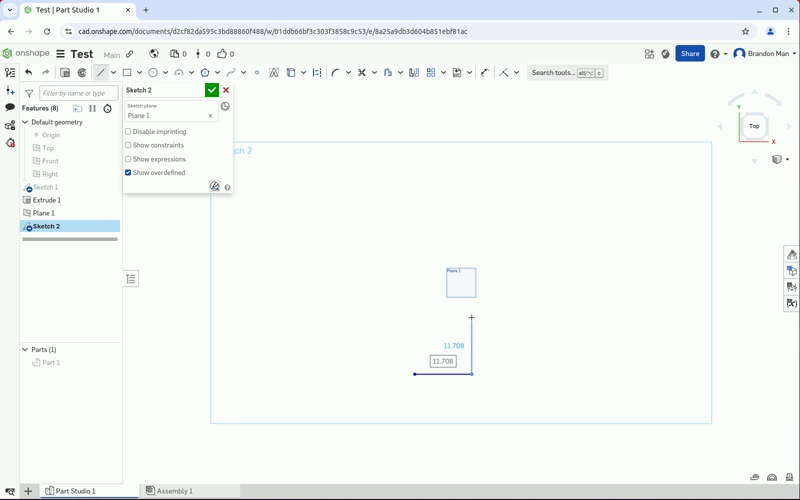
key_down(shift)
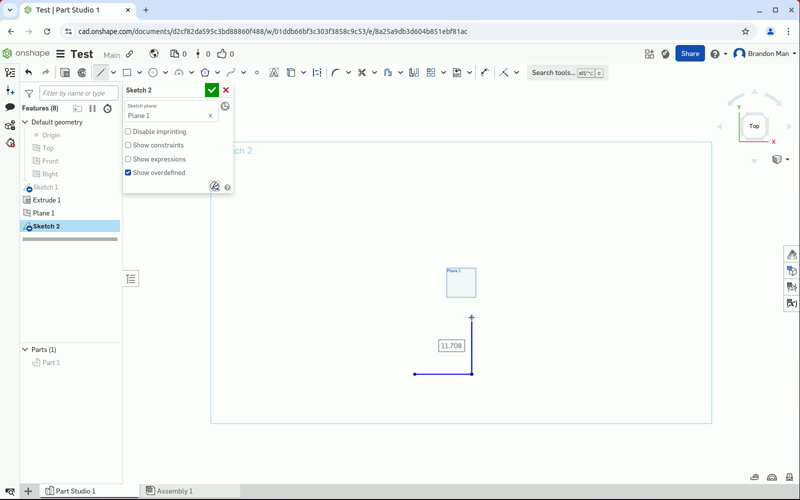
mouse_move(501, 317)
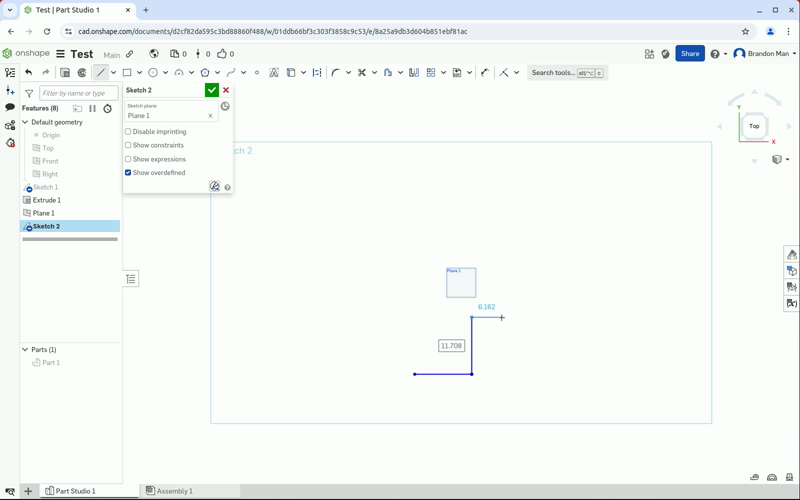
mouse_move(414, 317)
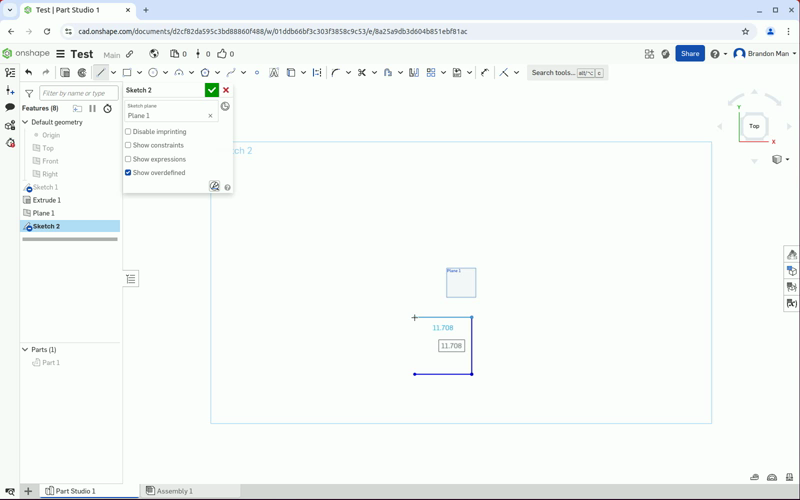
click(414, 317)
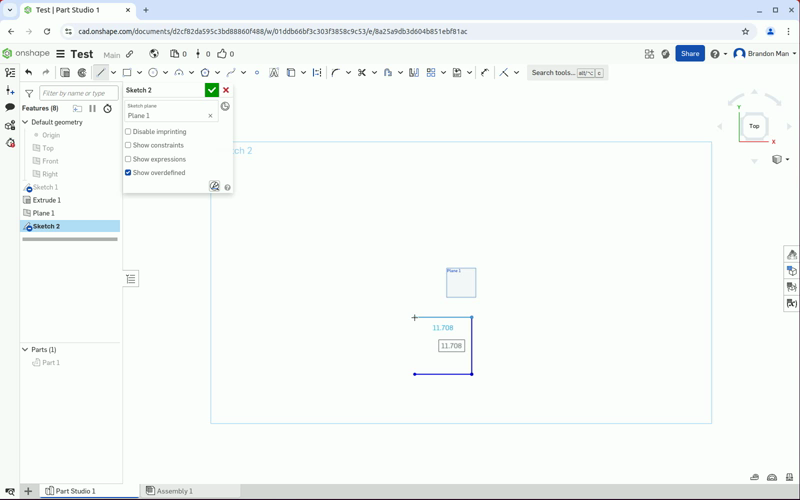
key_up(shift)
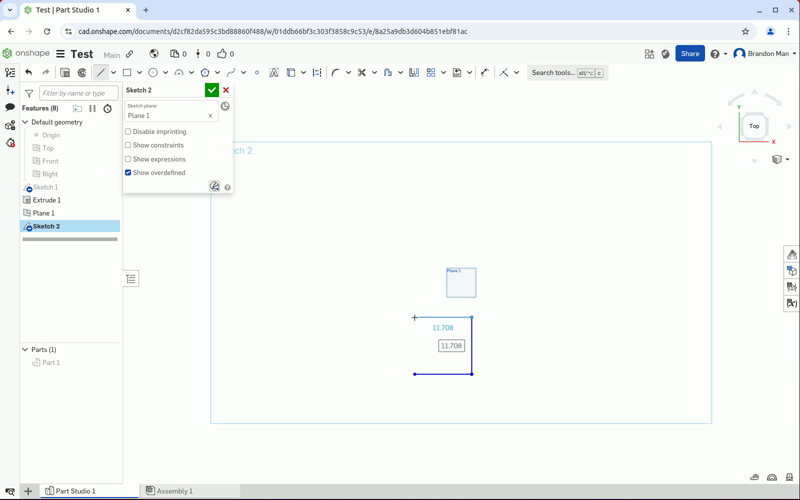
mouse_move(444, 317)
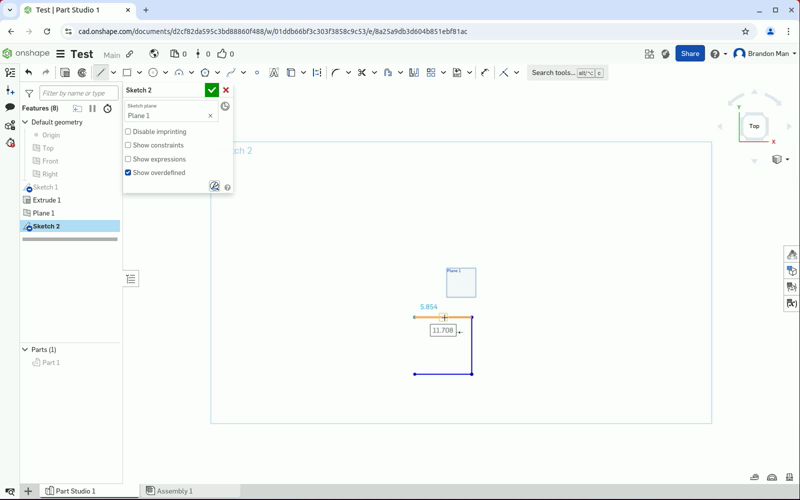
key_down(shift)
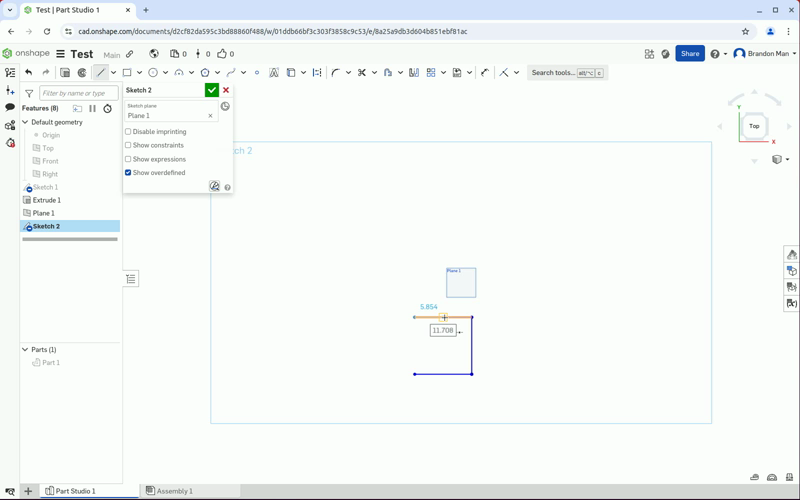
mouse_move(414, 374)
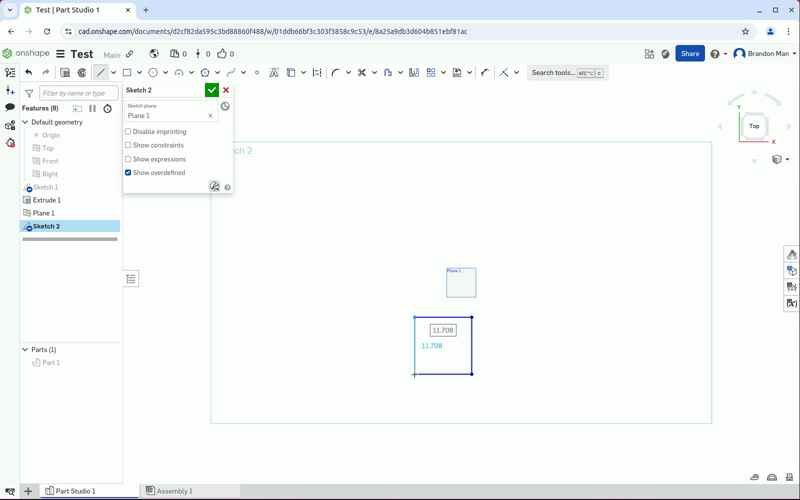
key_up(shift)
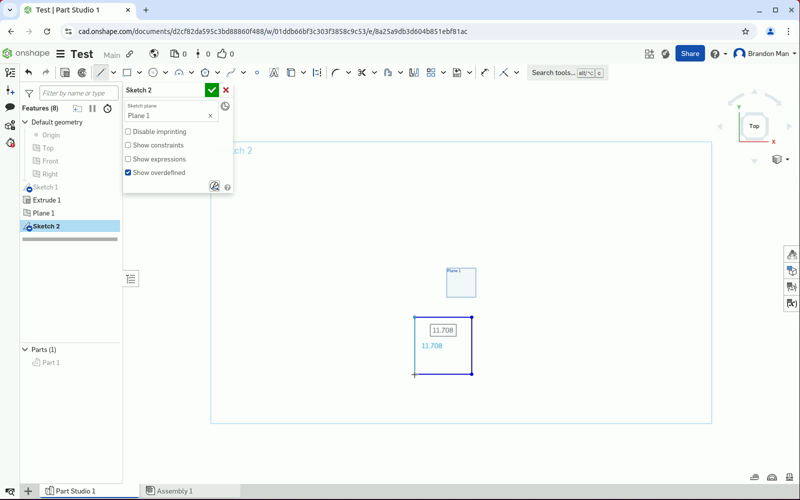
click(414, 374)
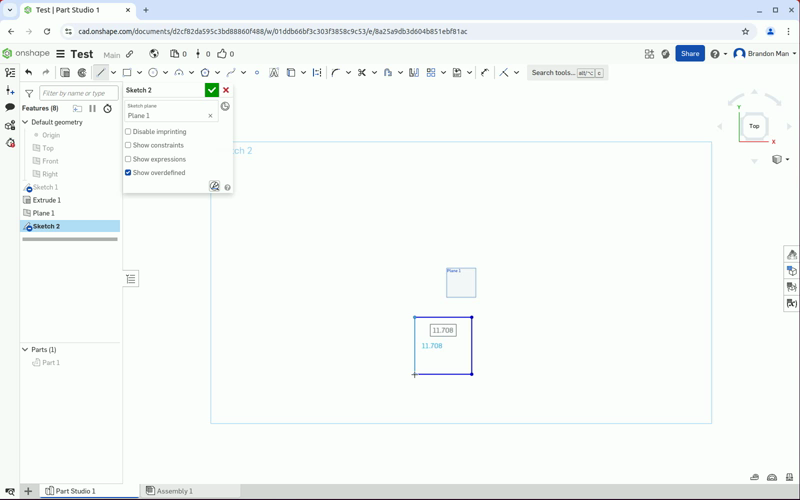
key(esc)
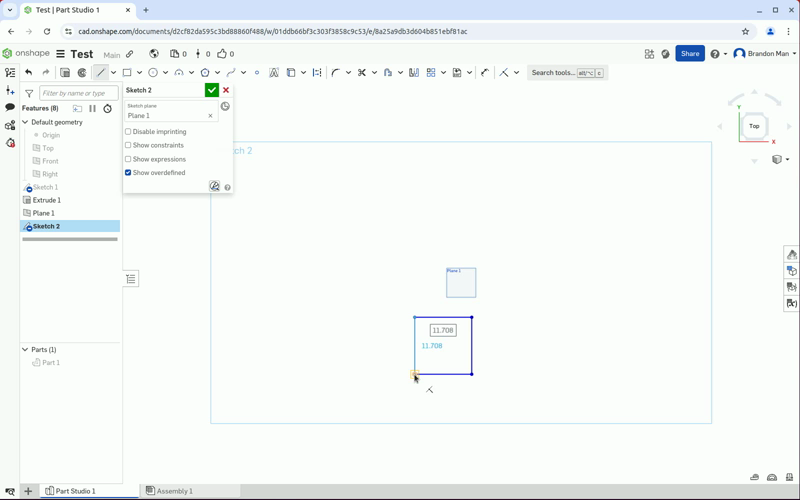
mouse_move(424, 338)
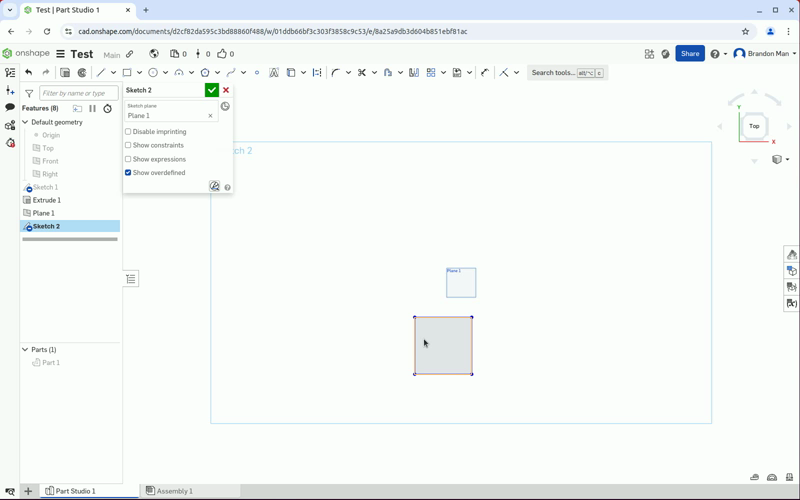
click(424, 338)
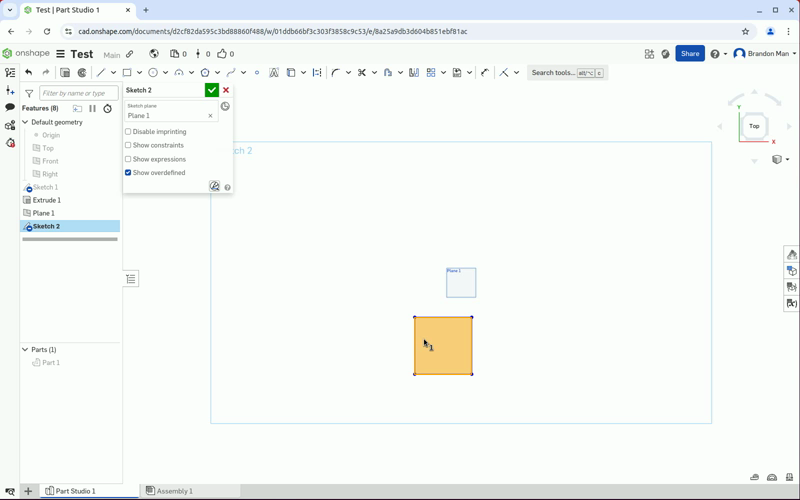
mouse_move(73, 352)
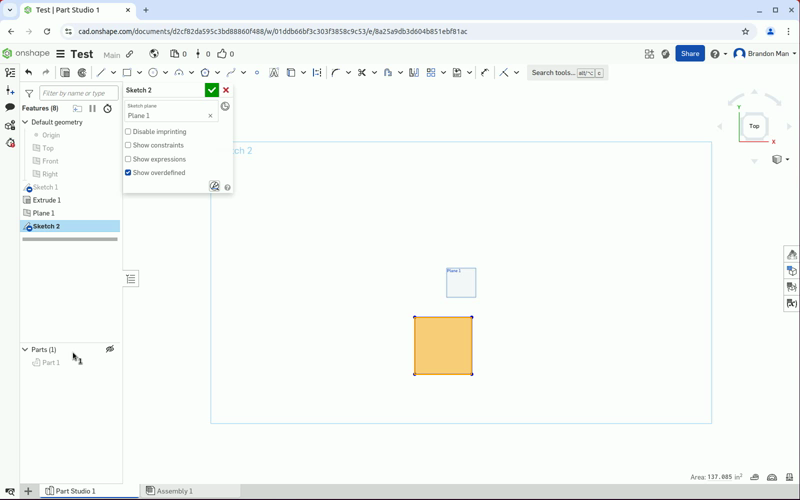
key(shift+y)
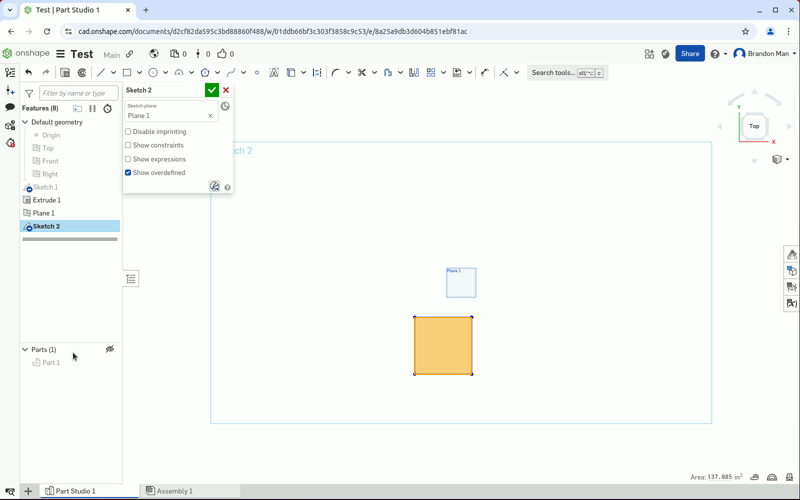
key(shift+e)
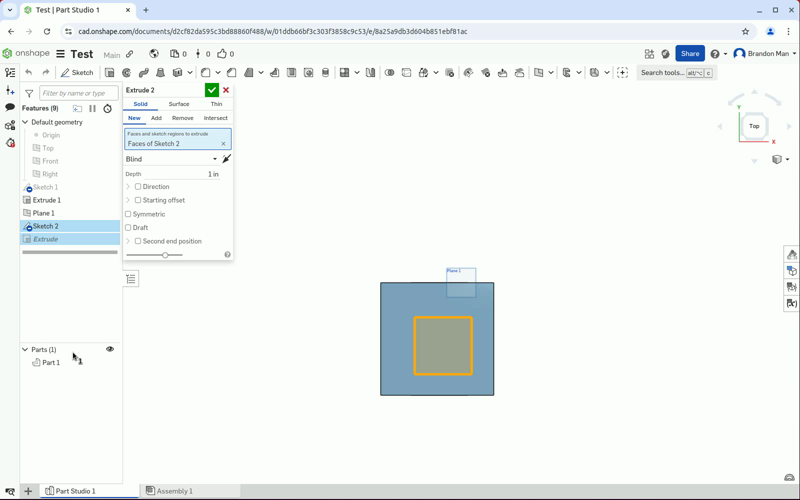
mouse_move(143, 106)
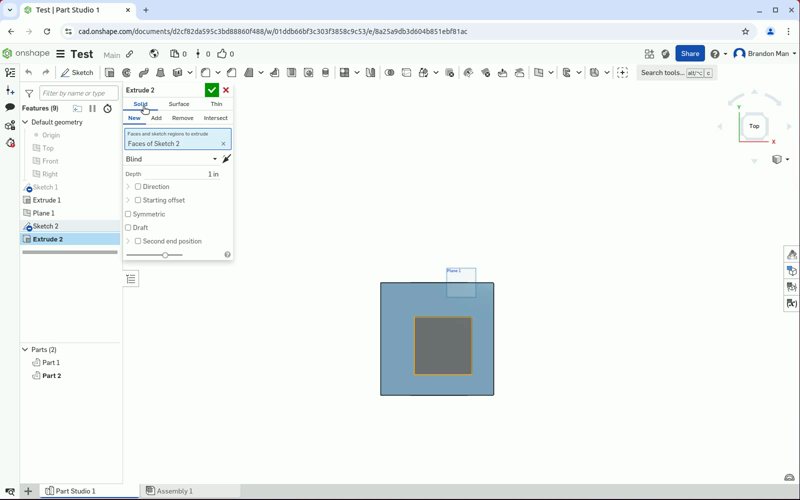
click(143, 106)
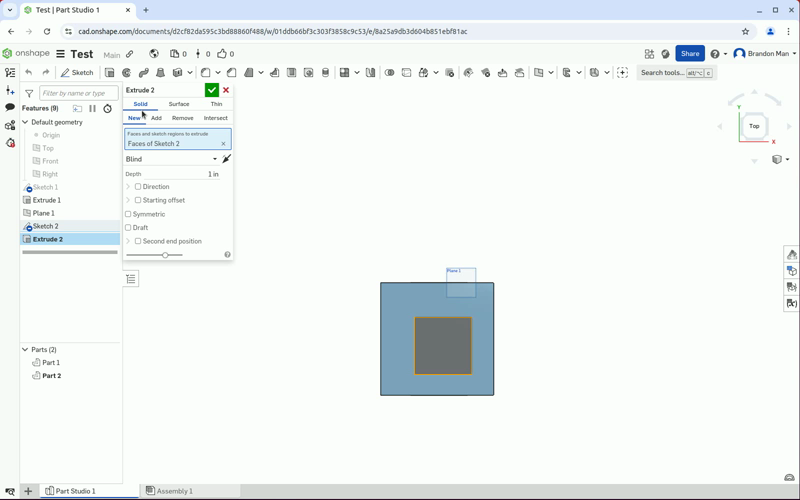
mouse_move(137, 120)
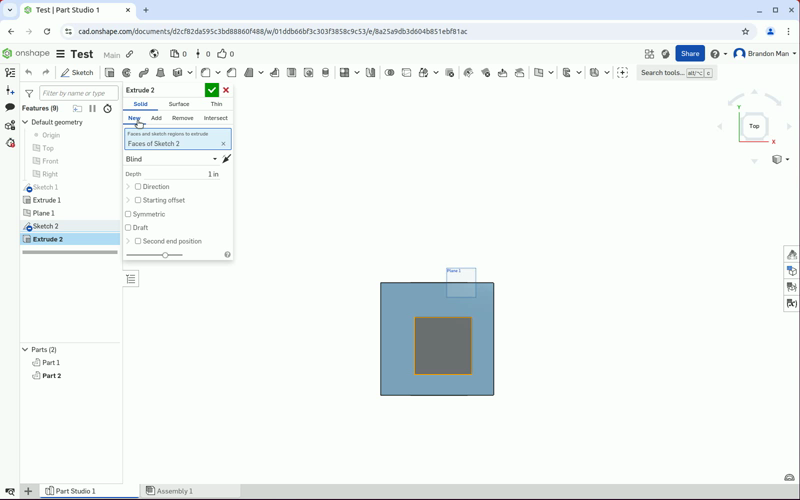
click(137, 120)
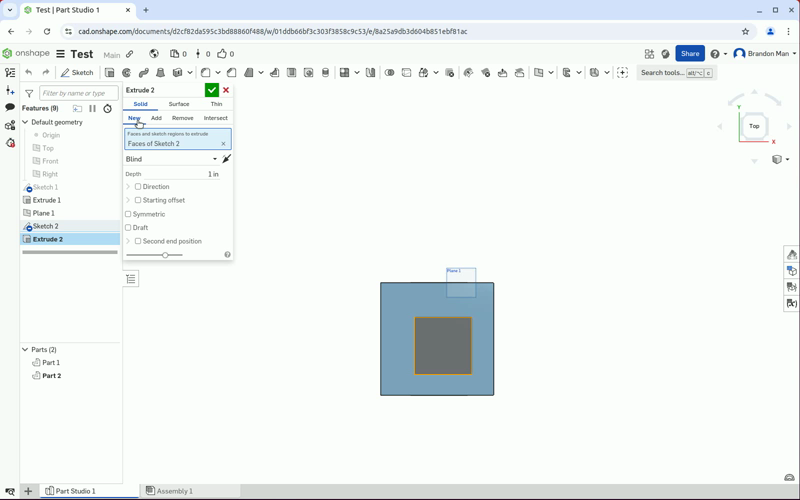
key(tab, 4)
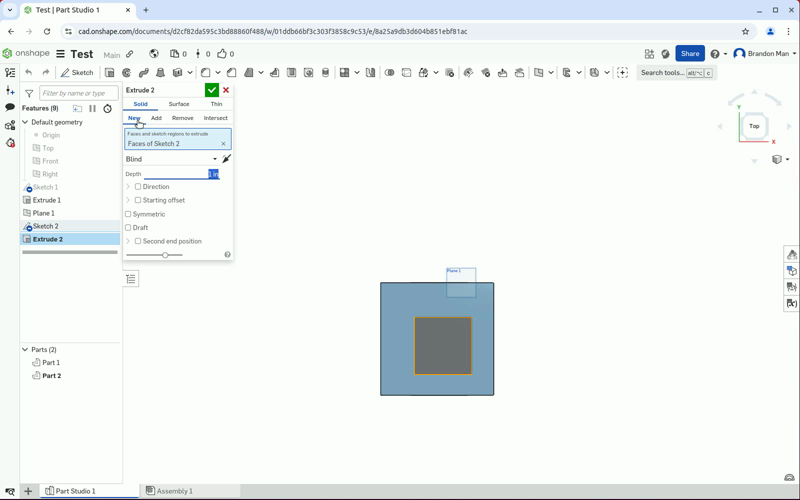
text(5.777)
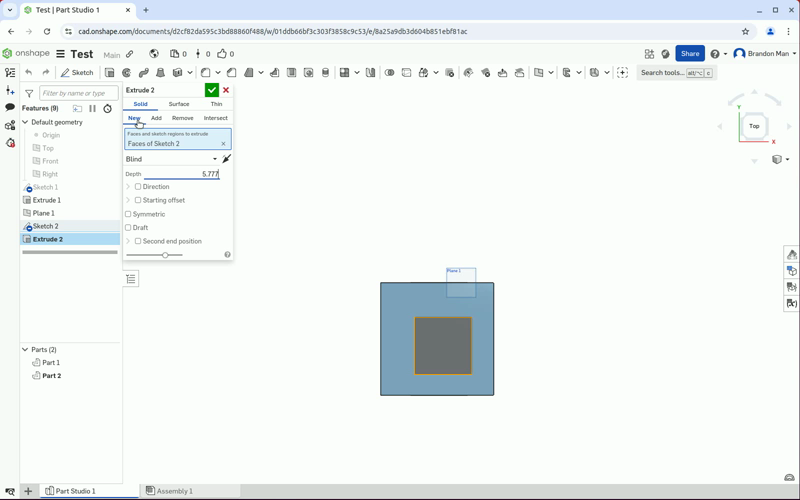
key(enter)
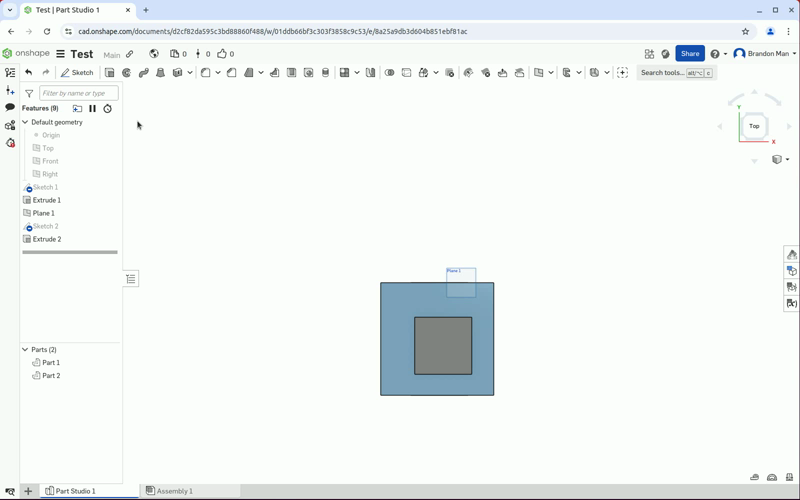
key(shift+h)
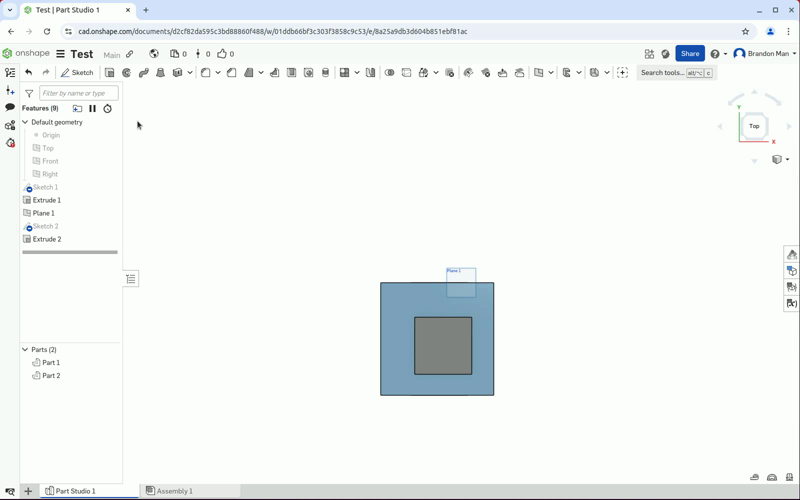
key(shift+h)
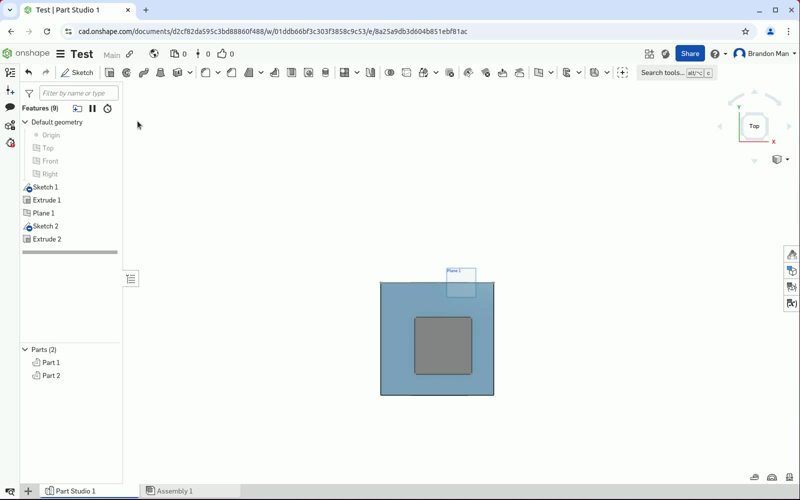
key(shift+7)
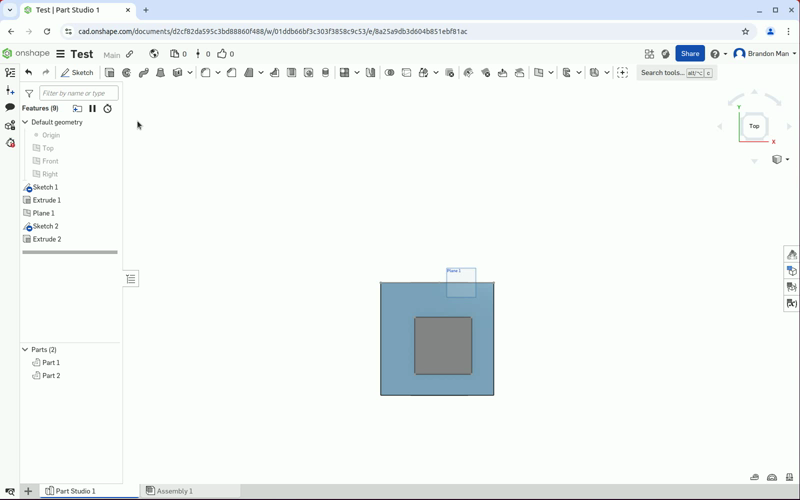
key(up, 3)
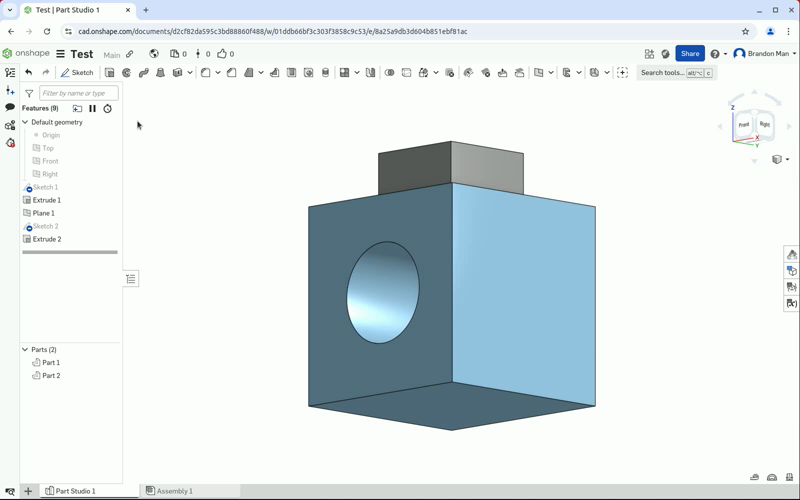
key(left, 3)
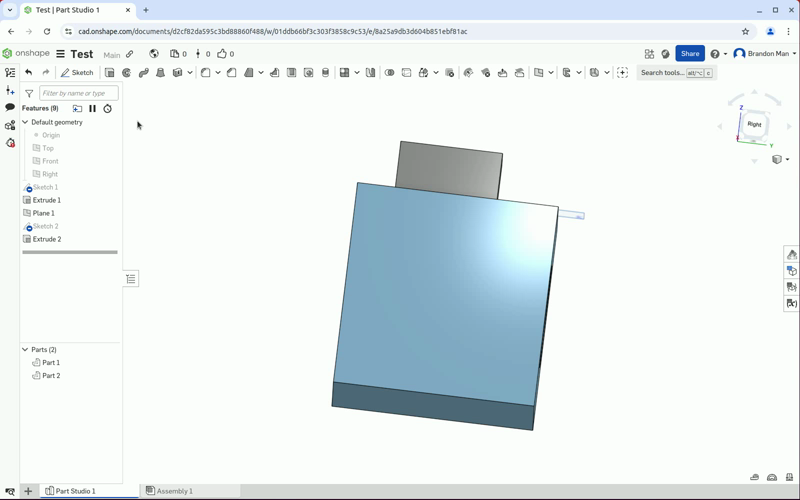
key(right, 3)
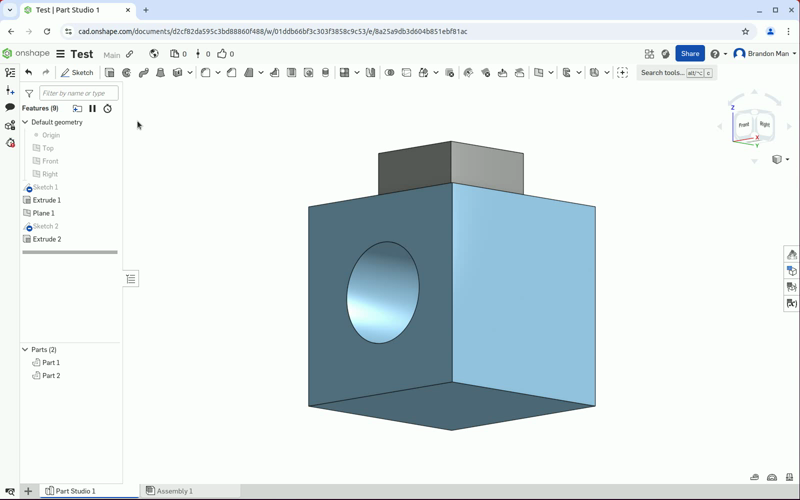
key(down, 3)
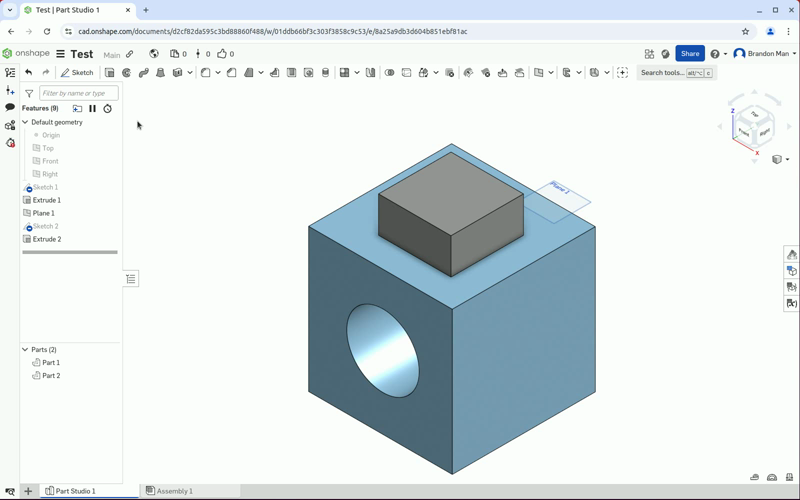
mouse_move(73, 189)
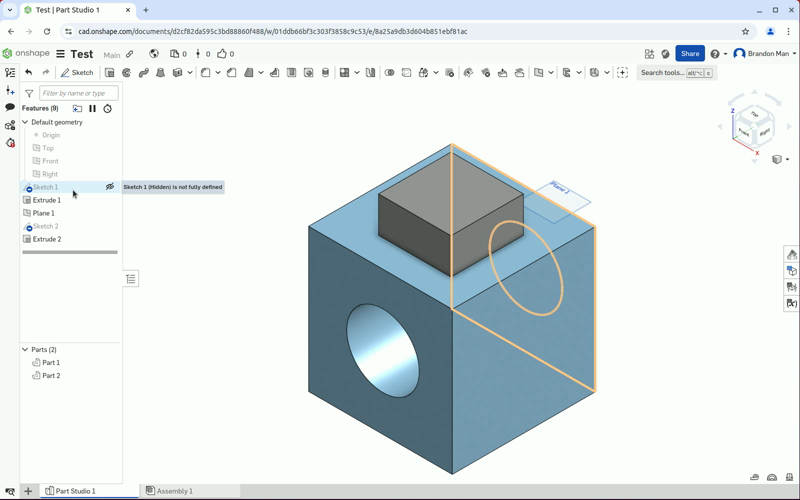
click(73, 189)